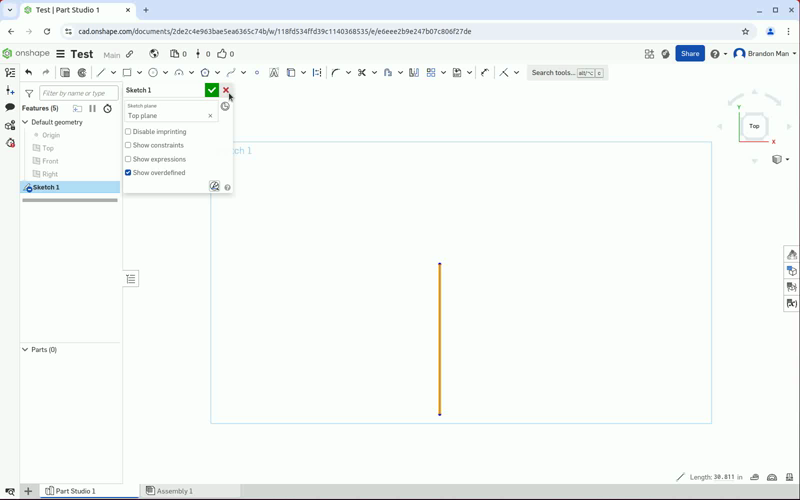
key(shift+h)
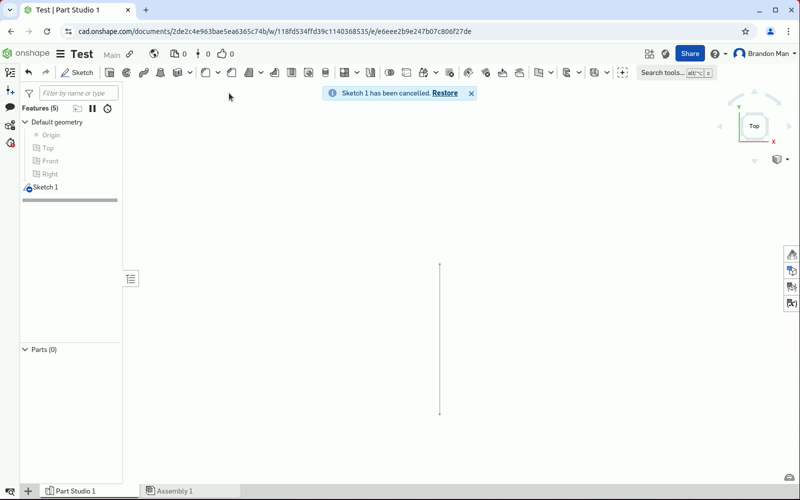
key(shift+s)
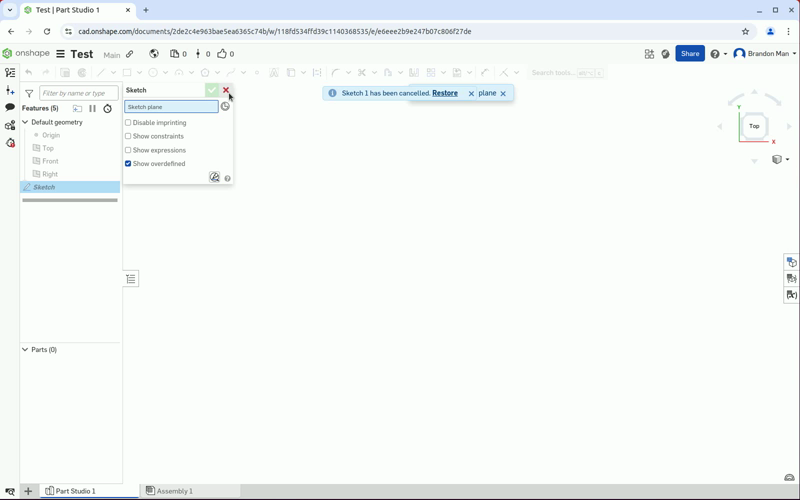
mouse_move(73, 150)
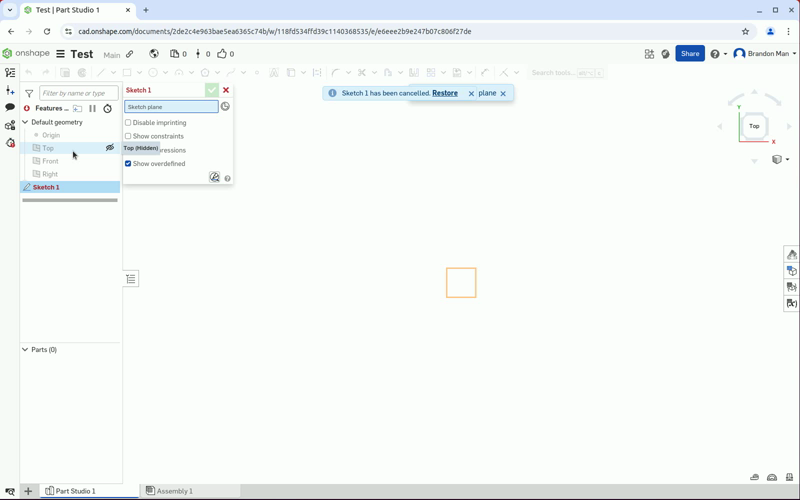
click(73, 150)
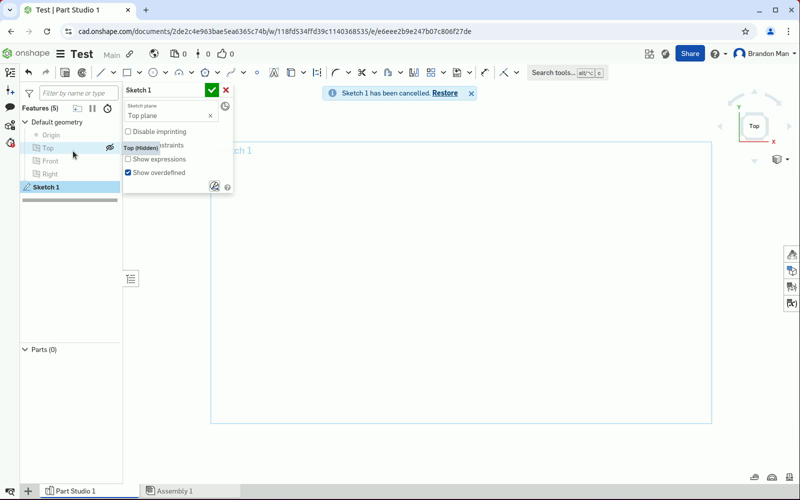
mouse_move(73, 352)
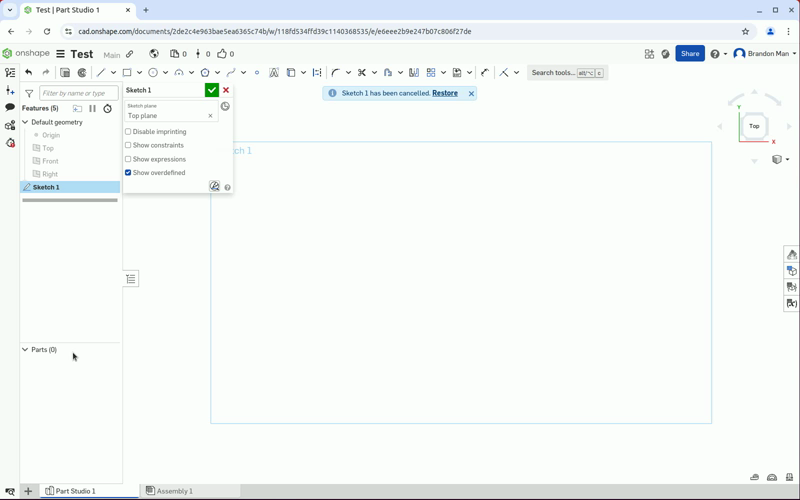
key(y)
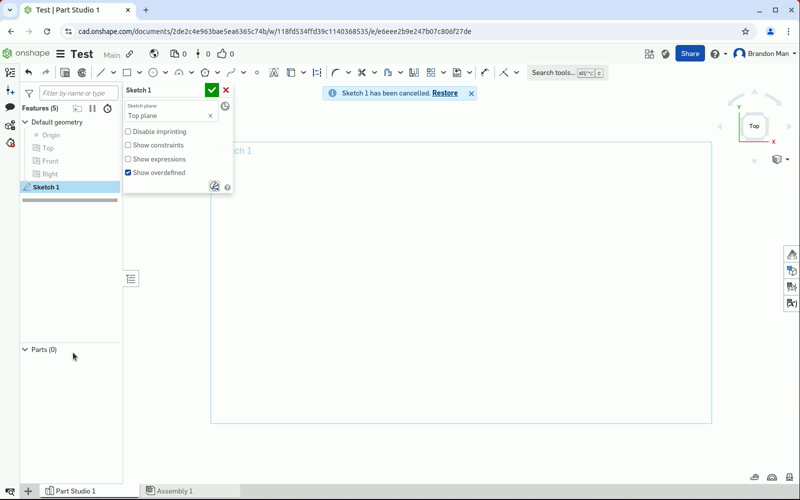
key(l)
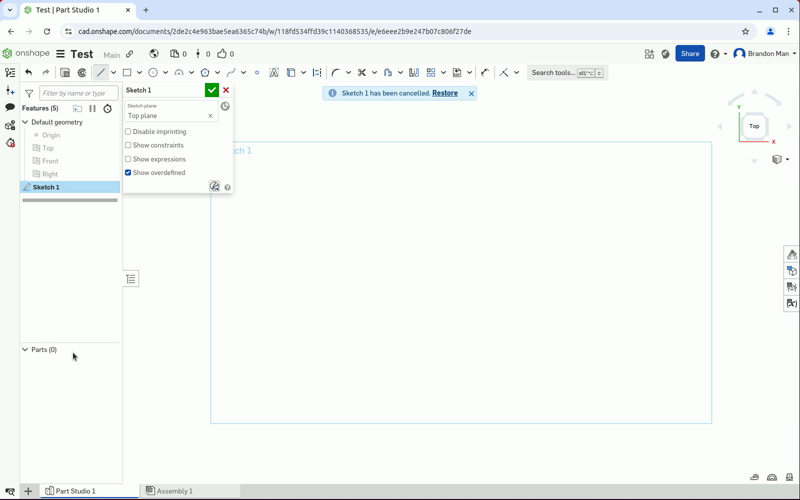
key_down(shift)
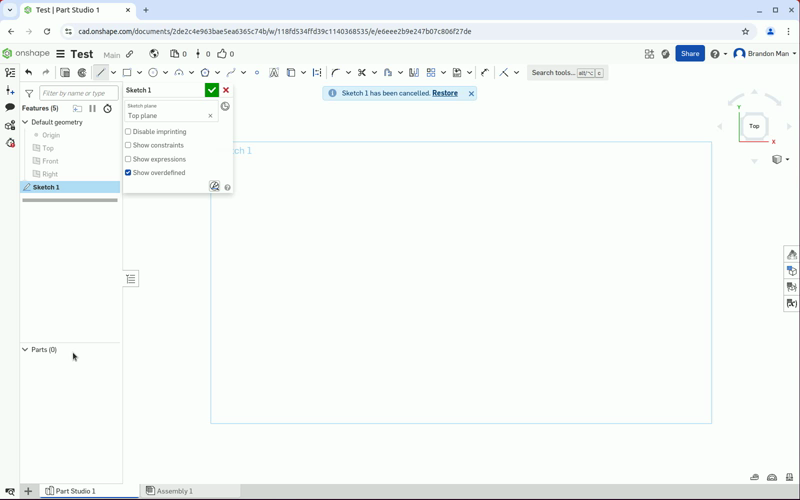
mouse_move(401, 389)
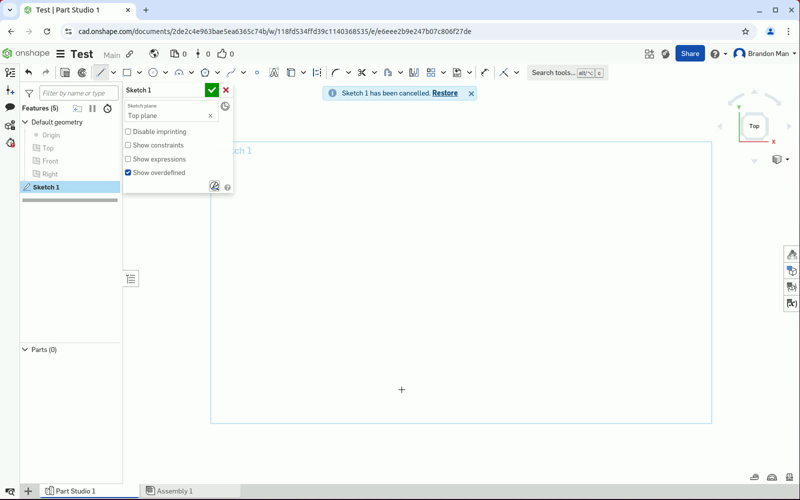
click(401, 389)
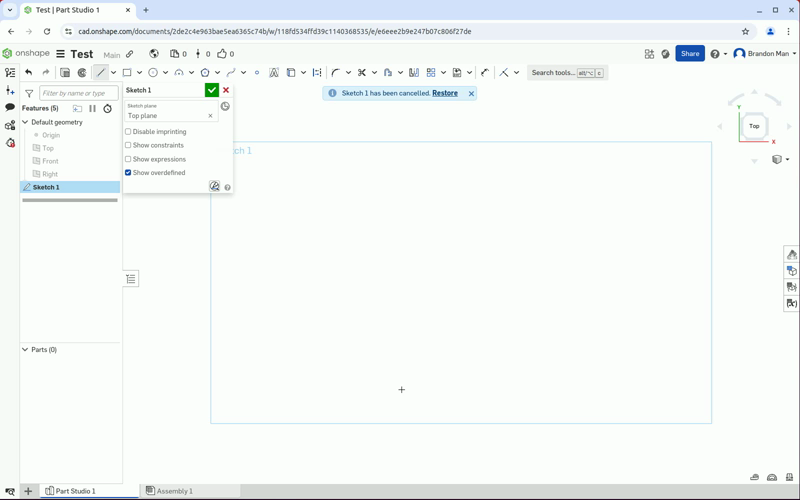
key_up(shift)
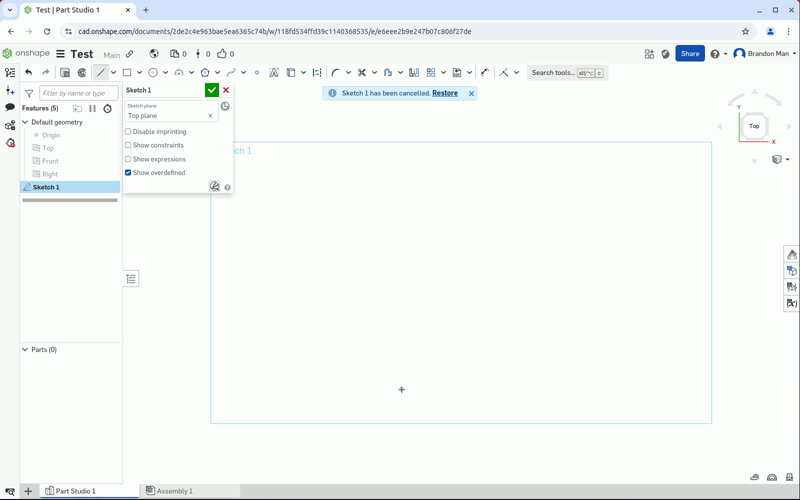
key_down(shift)
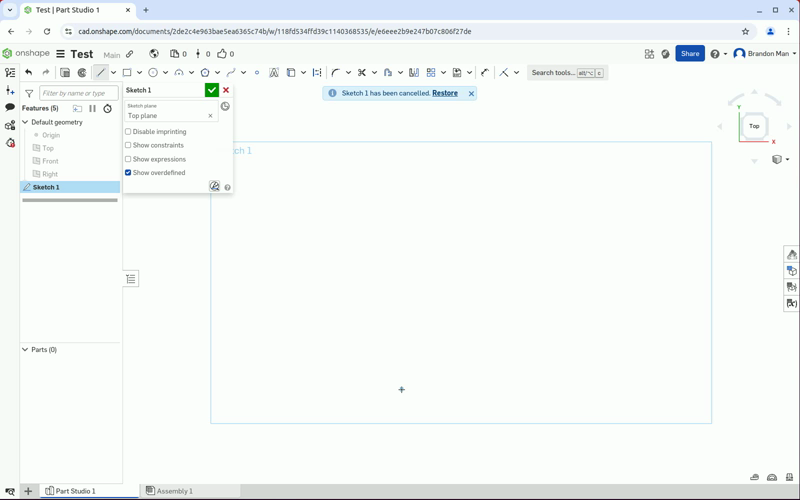
mouse_move(518, 389)
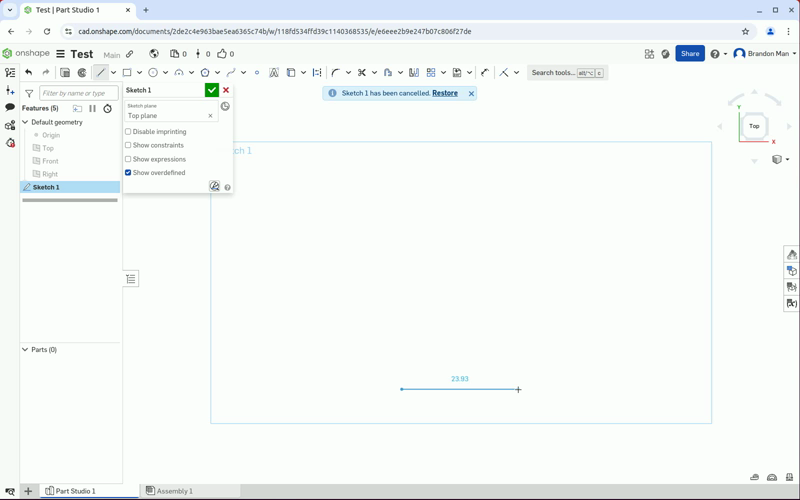
click(518, 389)
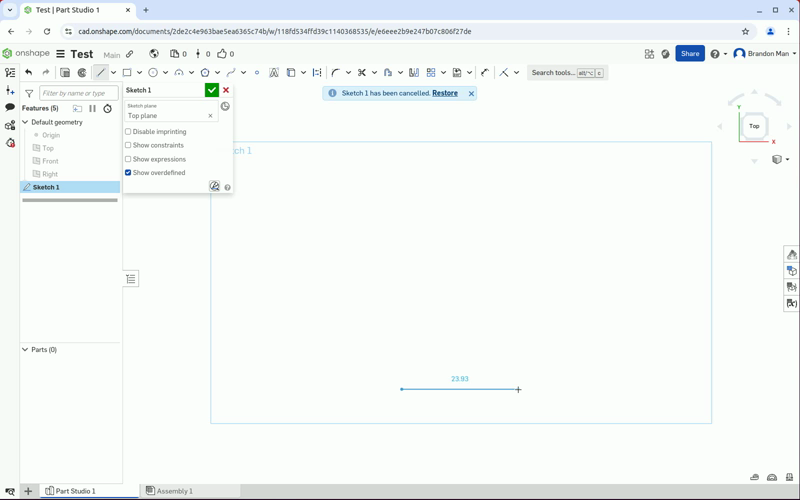
key_up(shift)
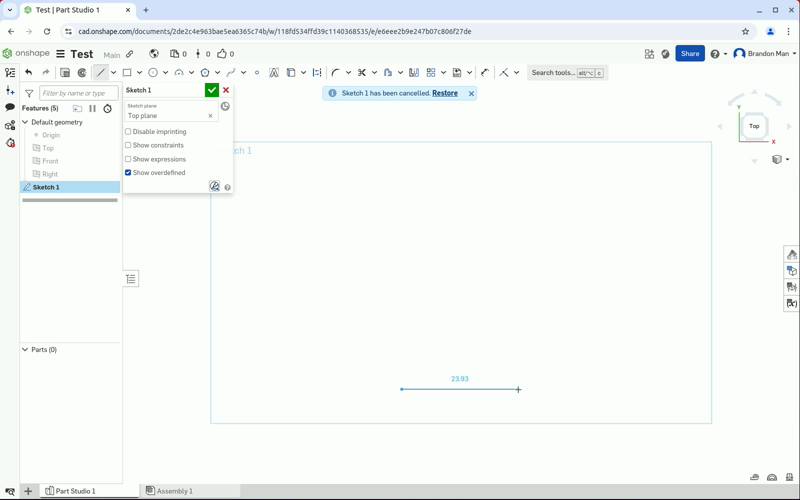
key_down(shift)
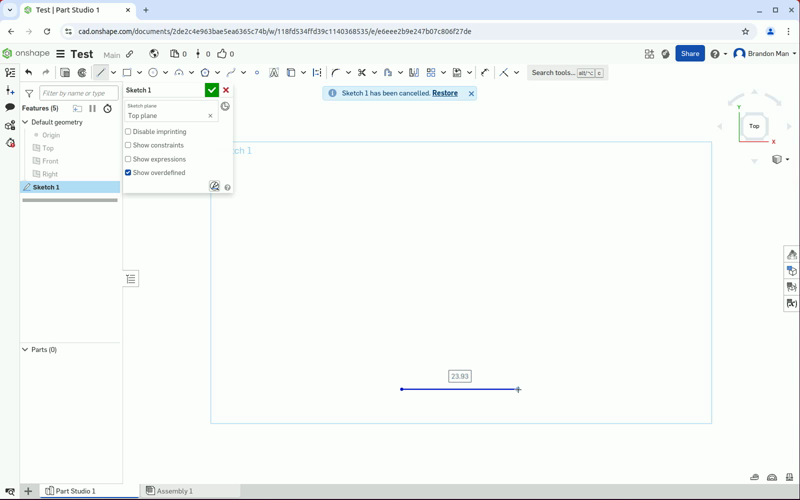
mouse_move(518, 177)
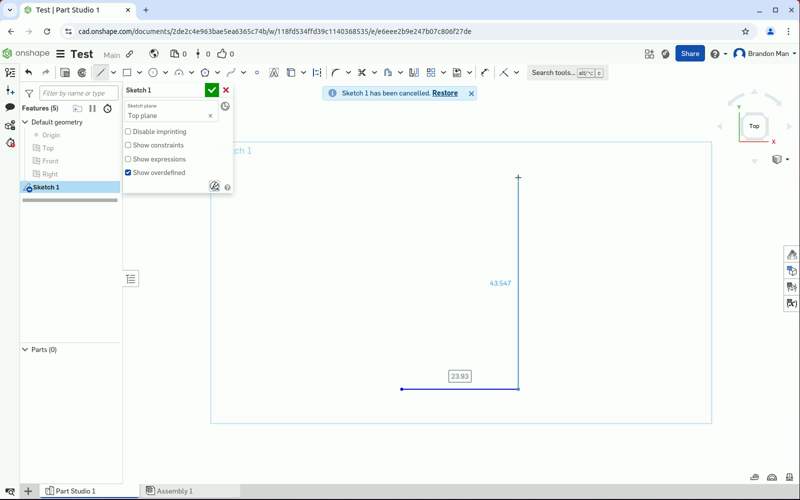
click(518, 177)
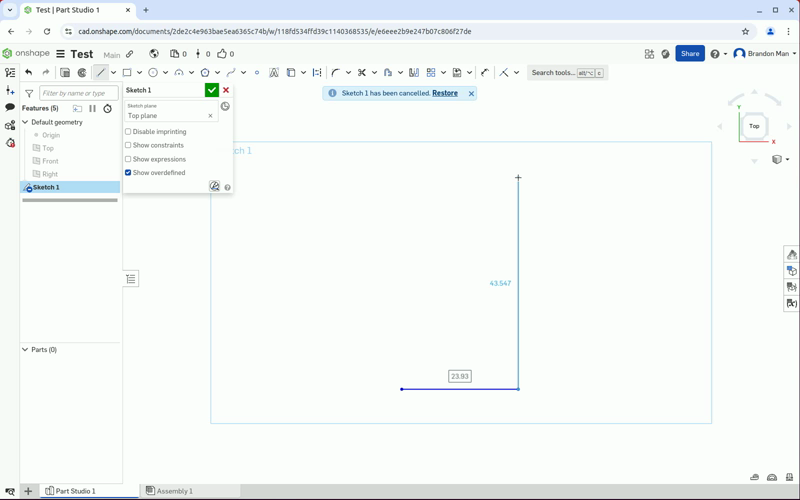
key_up(shift)
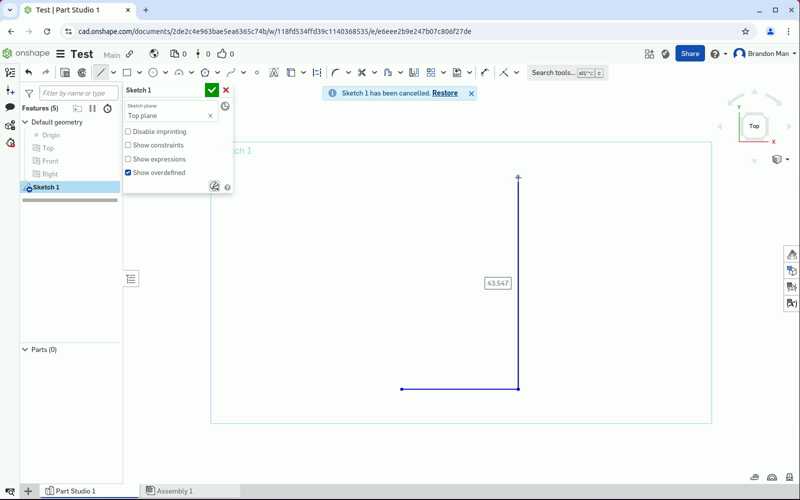
key_down(shift)
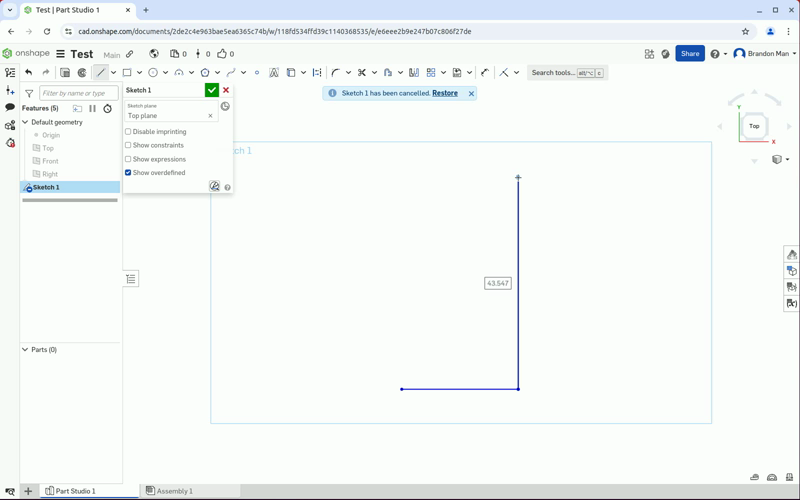
mouse_move(401, 177)
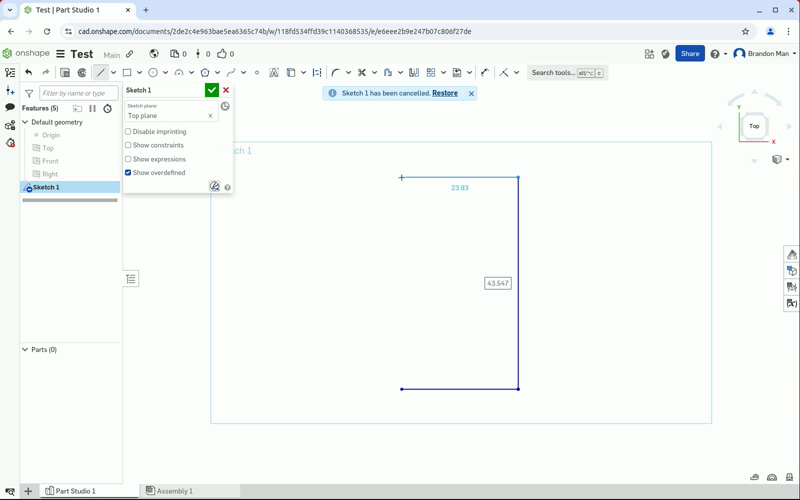
click(401, 177)
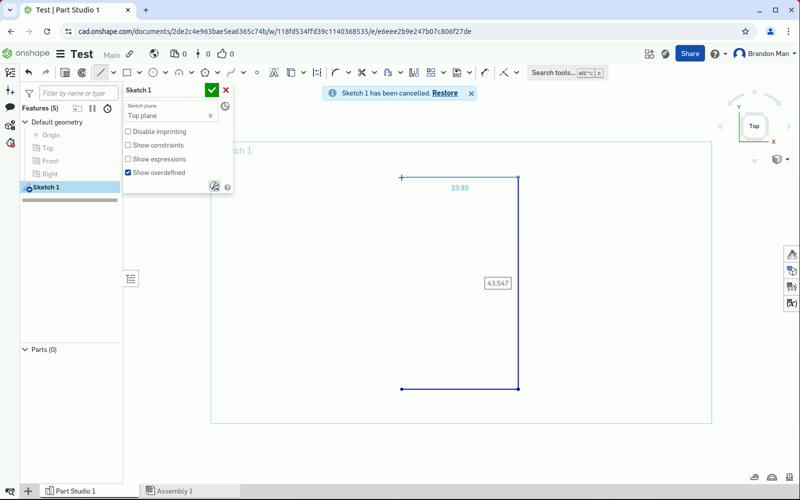
key_up(shift)
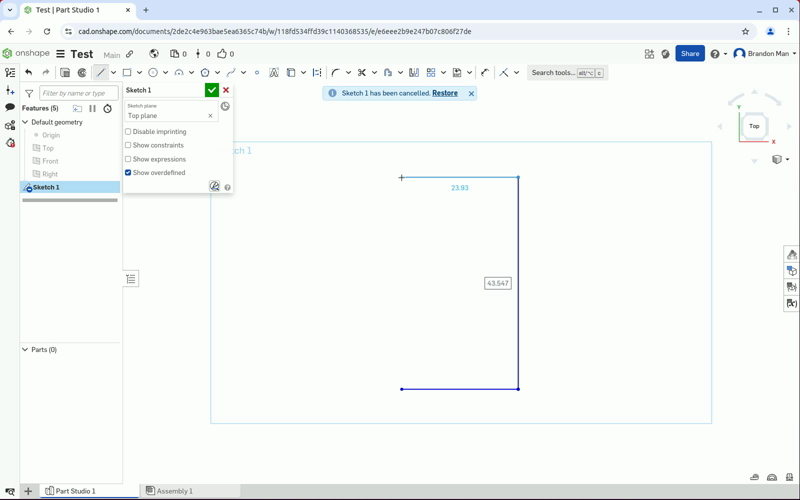
key_down(shift)
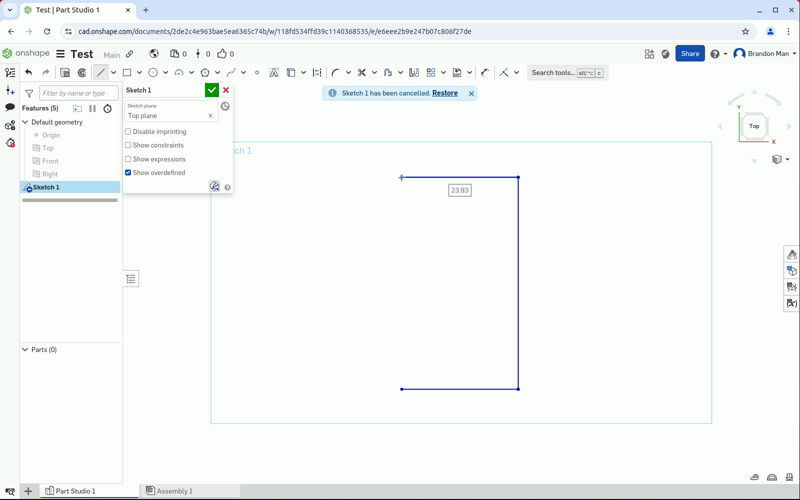
mouse_move(401, 389)
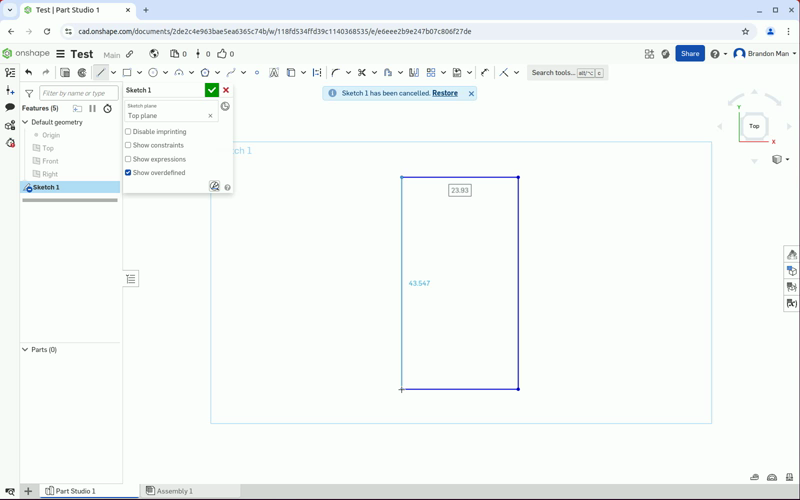
key_up(shift)
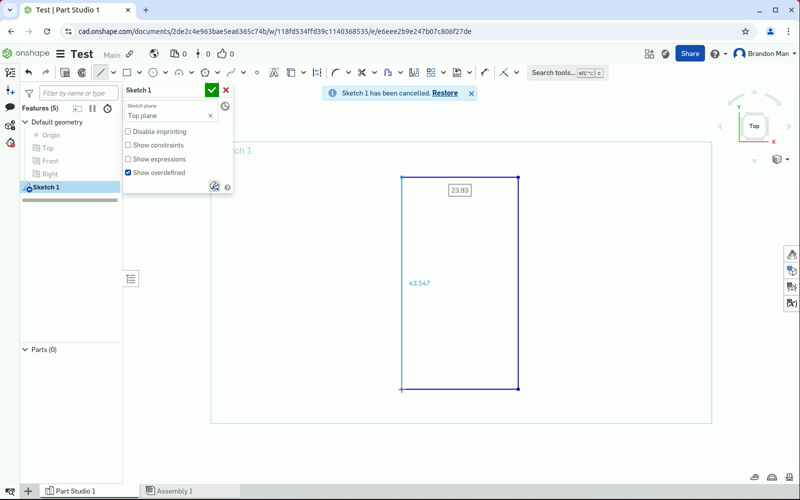
click(401, 389)
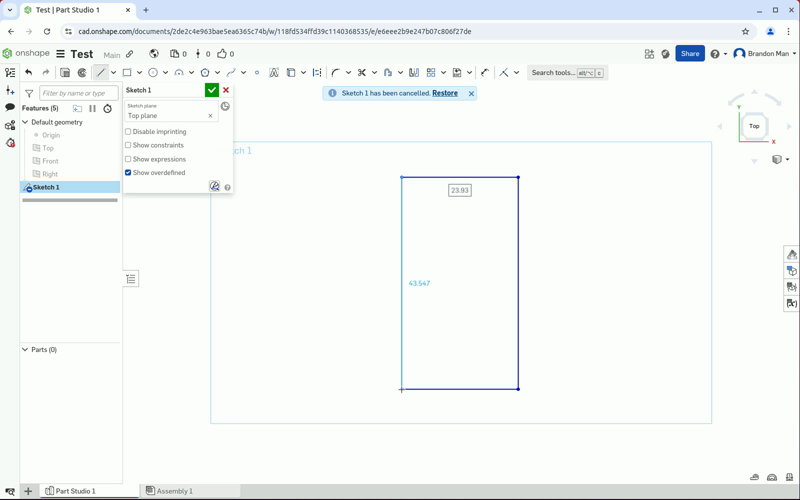
key(esc)
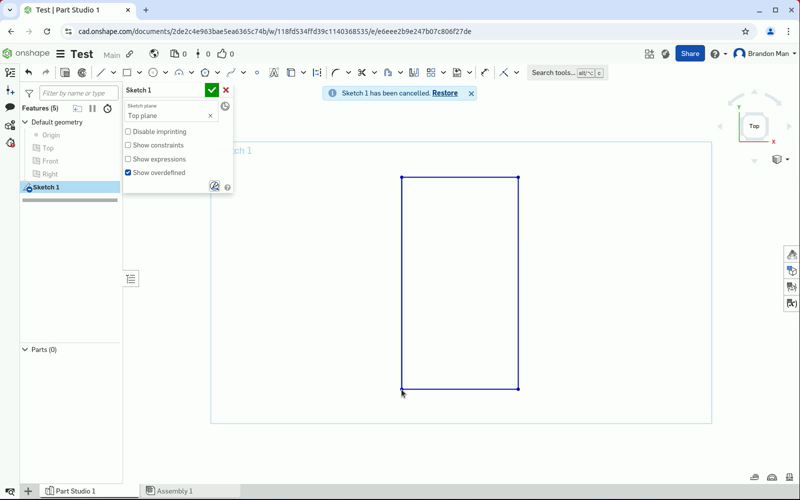
mouse_move(497, 313)
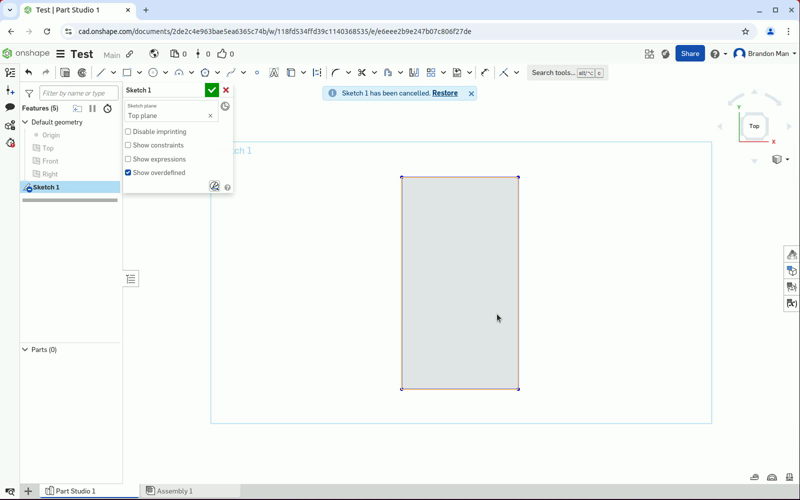
click(497, 313)
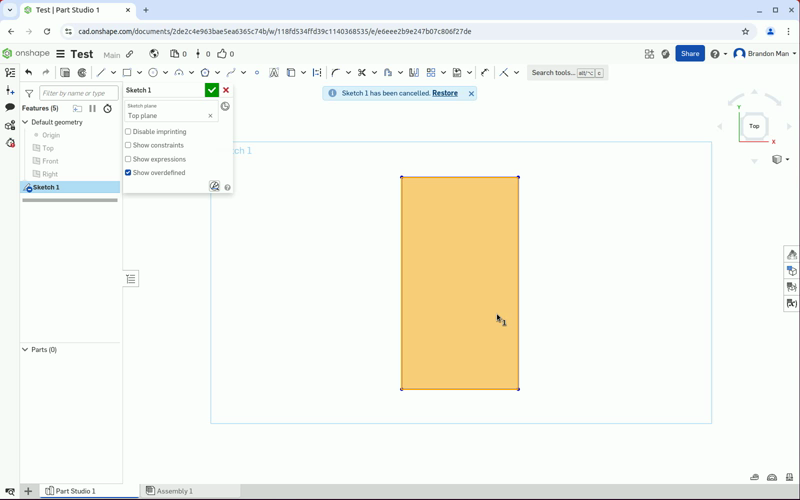
mouse_move(73, 352)
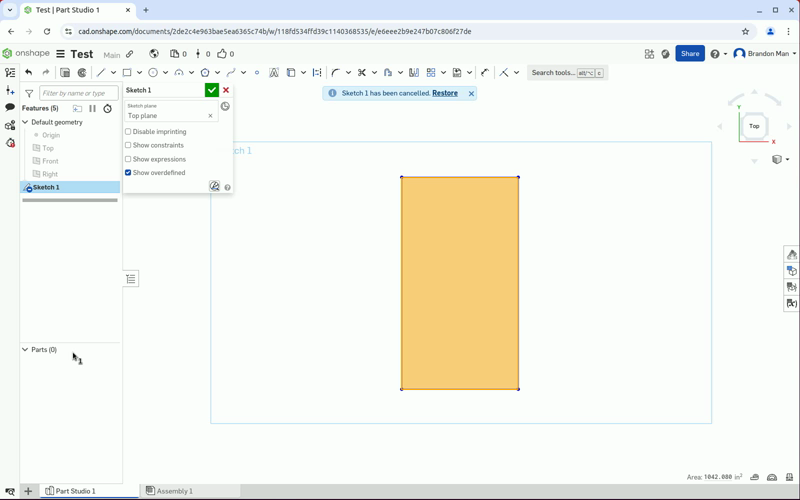
key(shift+y)
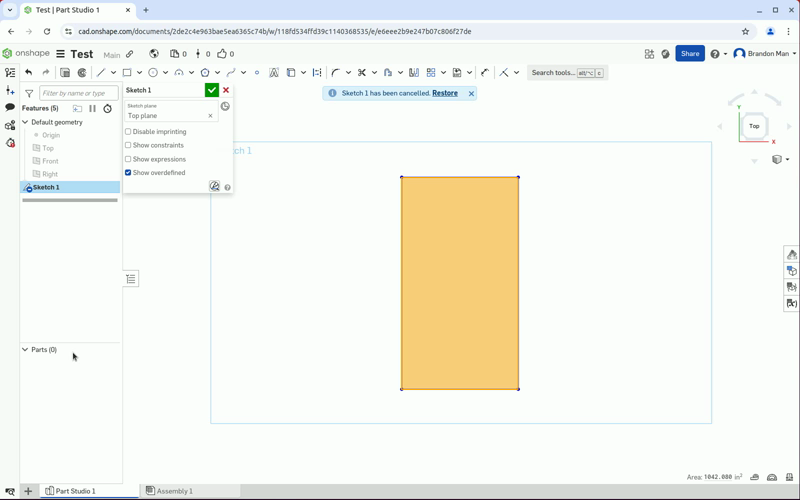
key(shift+e)
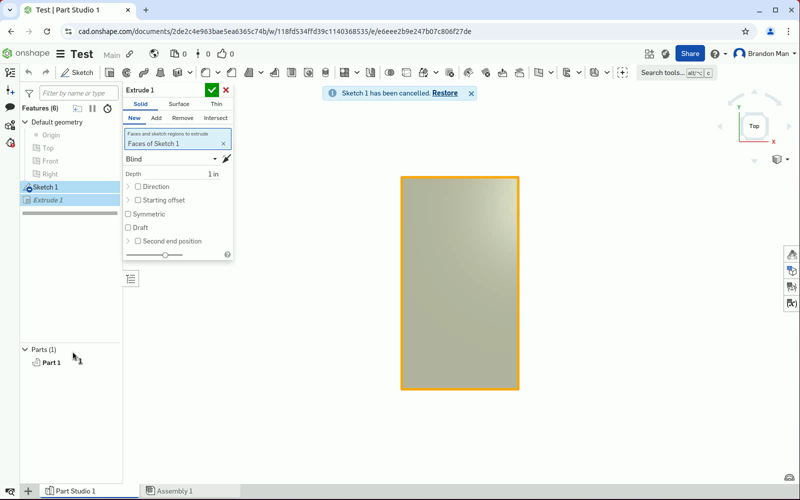
mouse_move(143, 106)
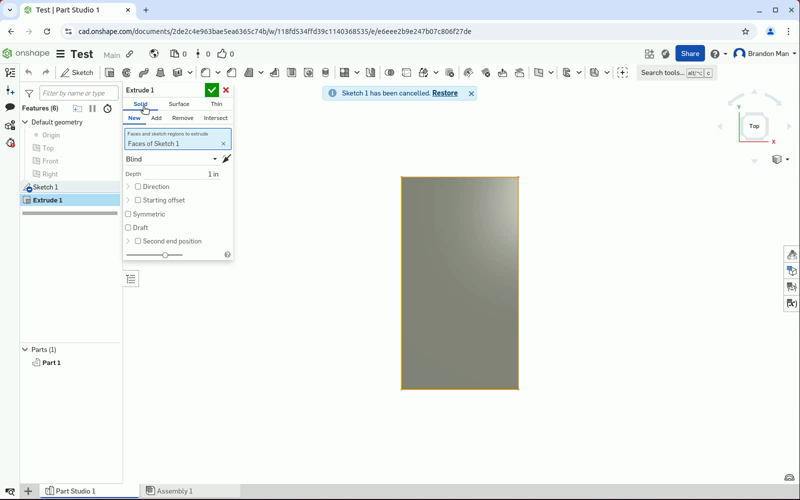
click(143, 106)
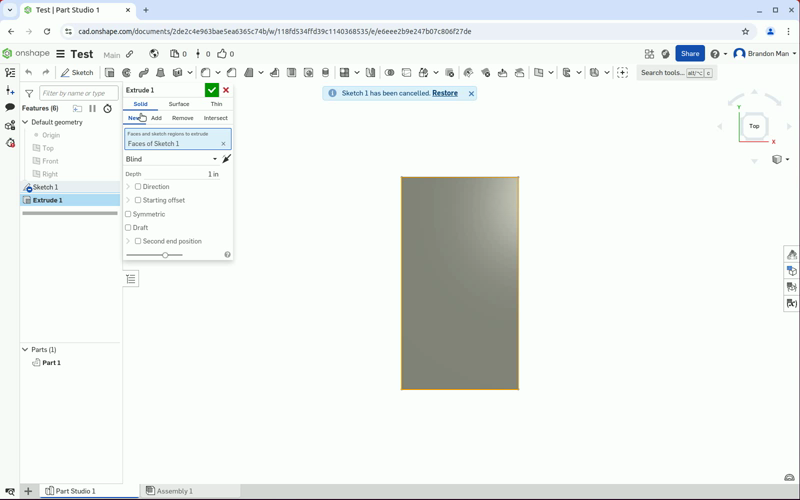
mouse_move(137, 120)
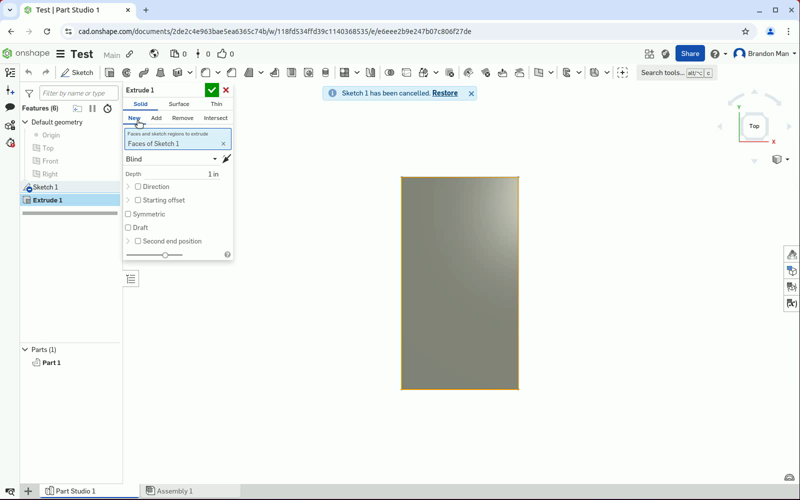
click(137, 120)
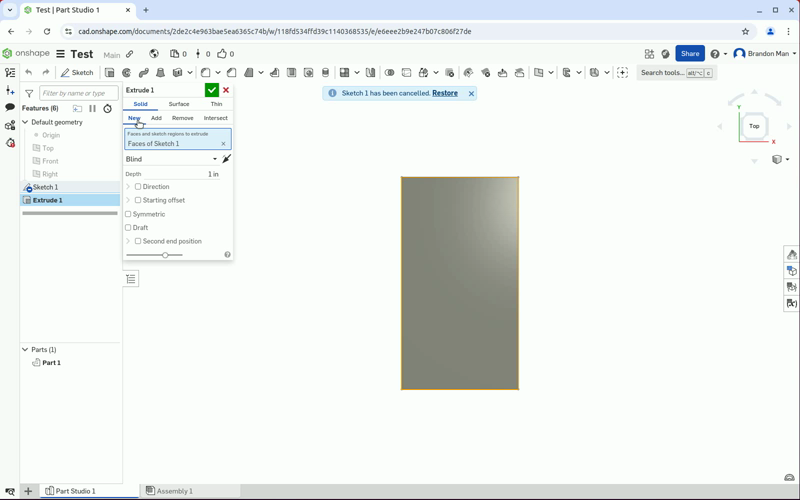
key(tab, 4)
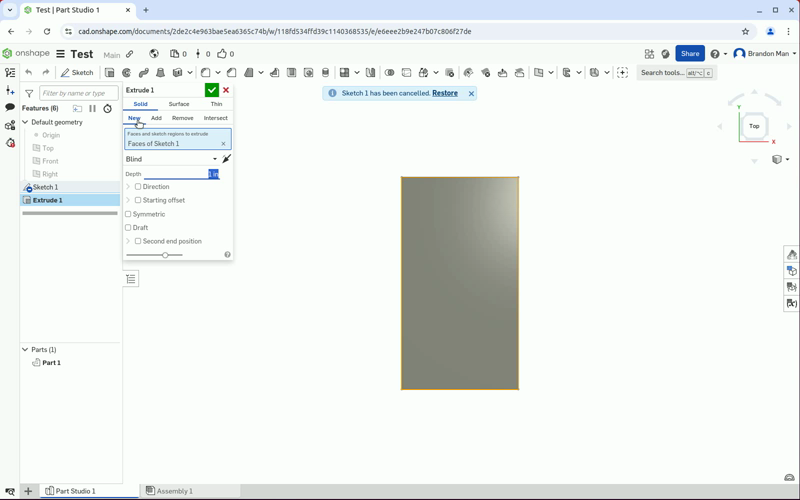
text(0.963)
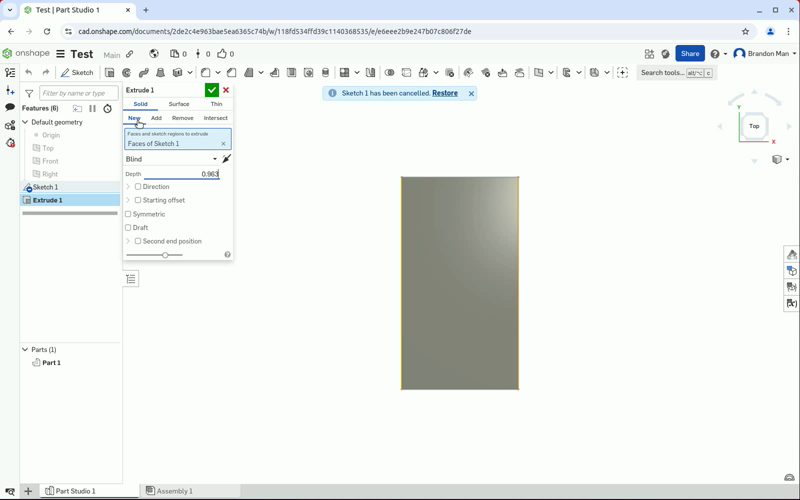
key(enter)
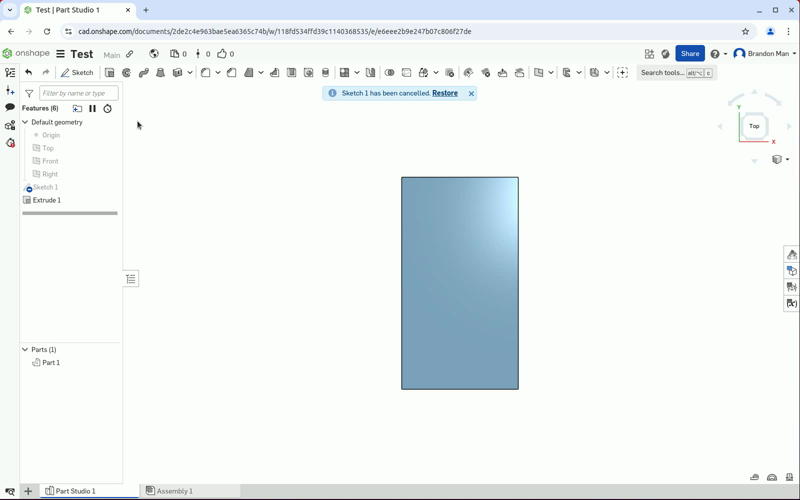
key(shift+h)
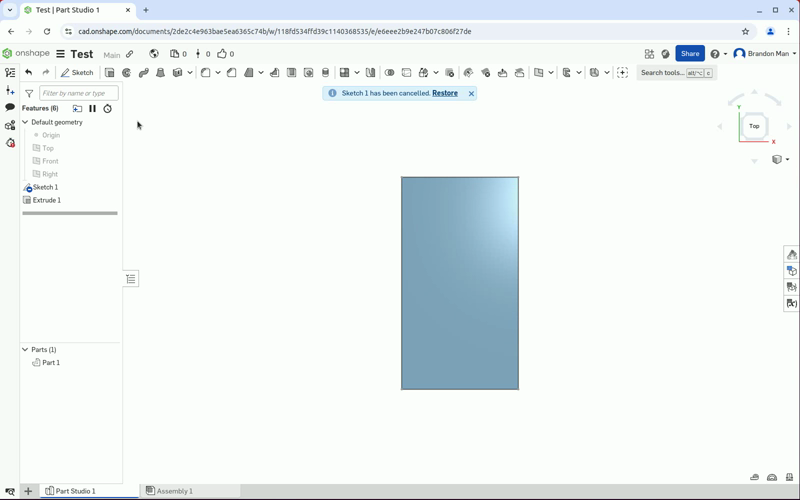
key(shift+h)
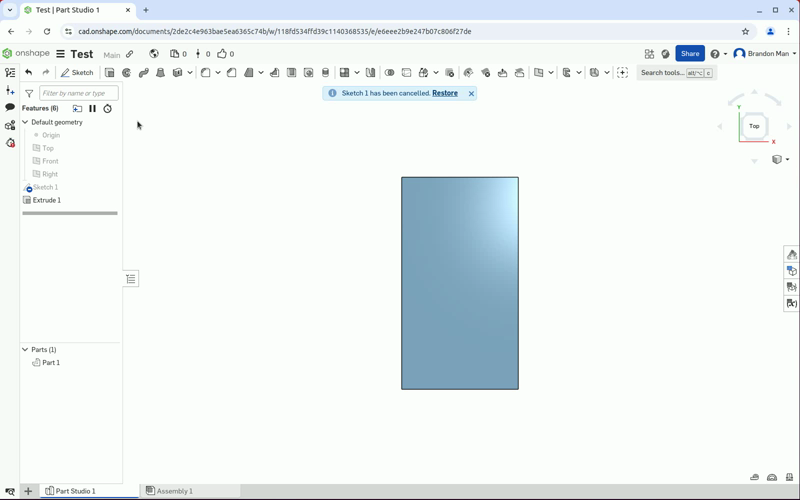
mouse_move(73, 189)
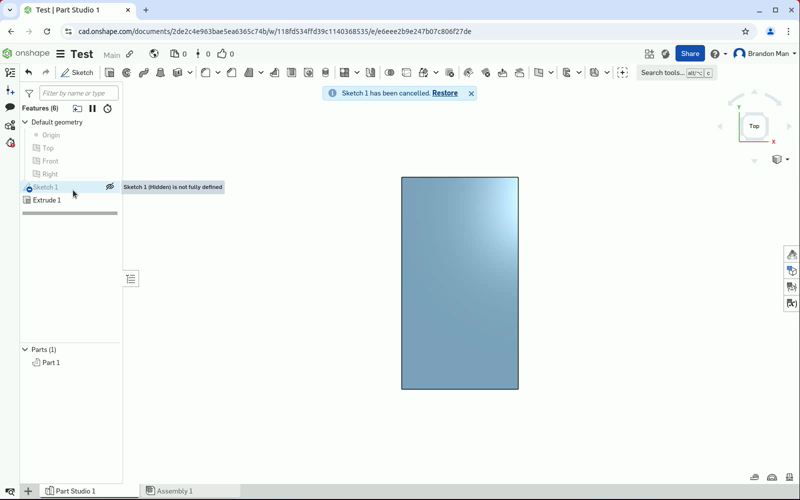
click(73, 189)
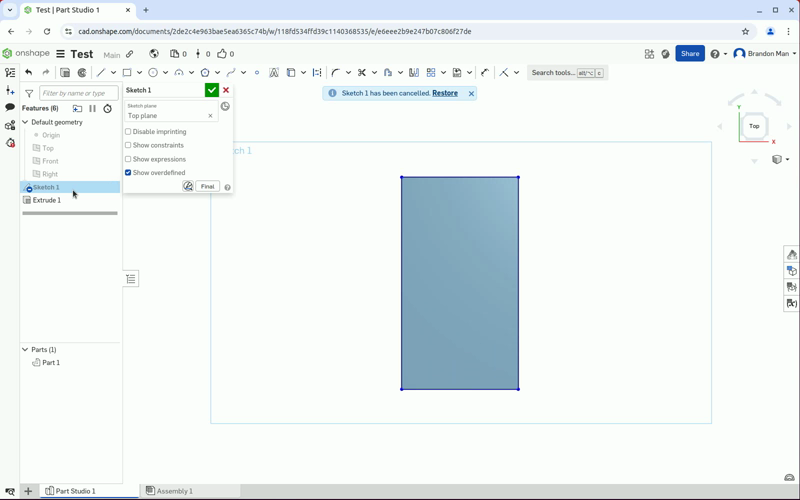
mouse_move(229, 92)
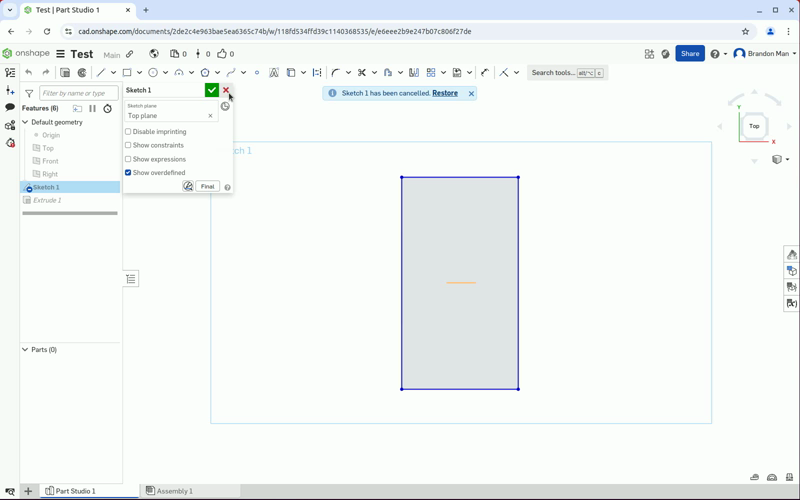
click(229, 92)
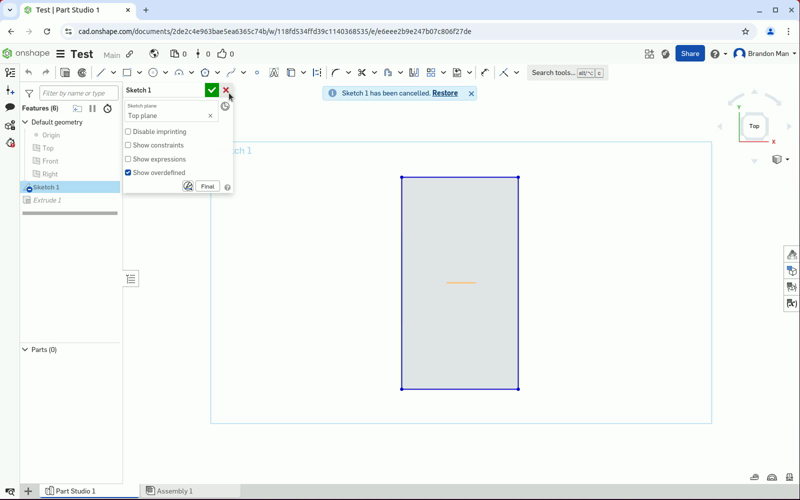
key(shift+s)
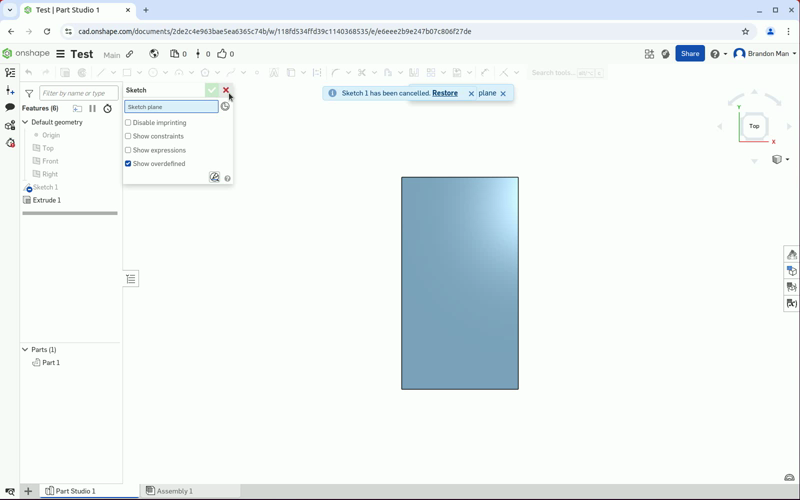
mouse_move(73, 150)
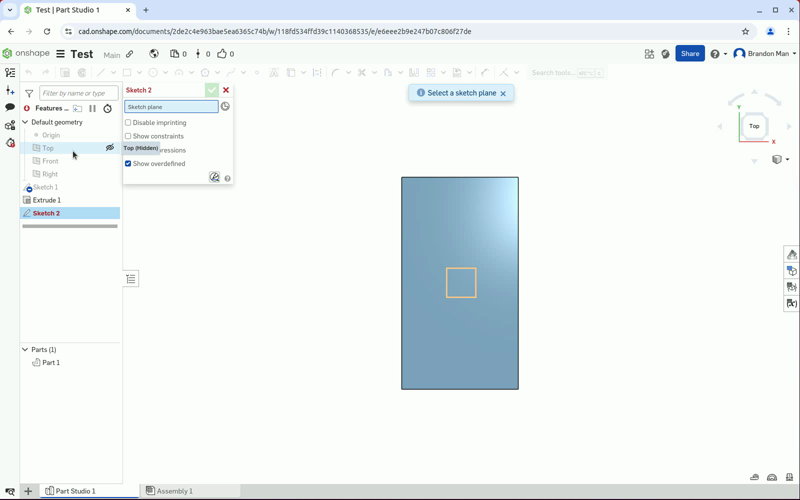
click(73, 150)
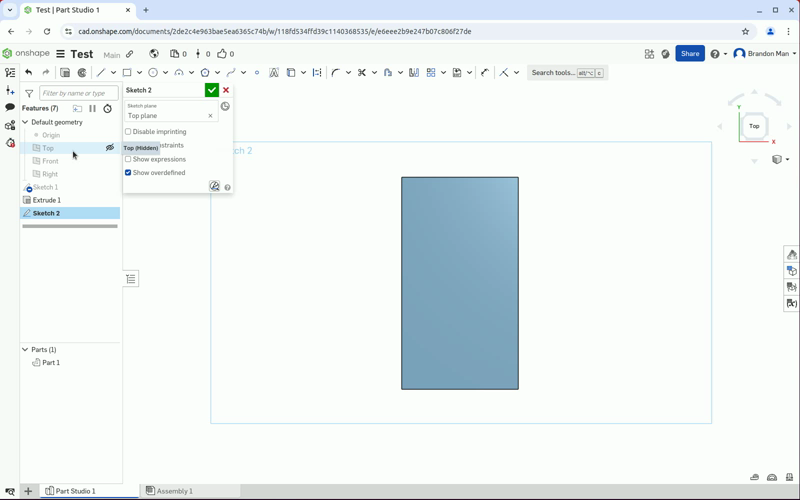
mouse_move(73, 352)
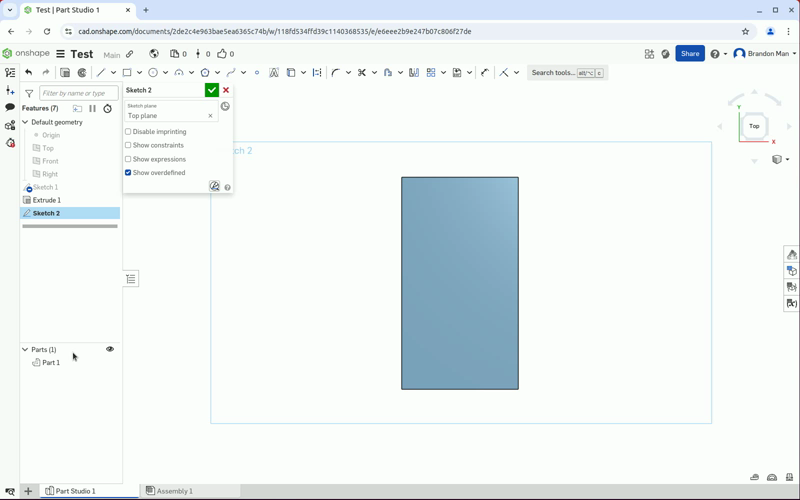
key(y)
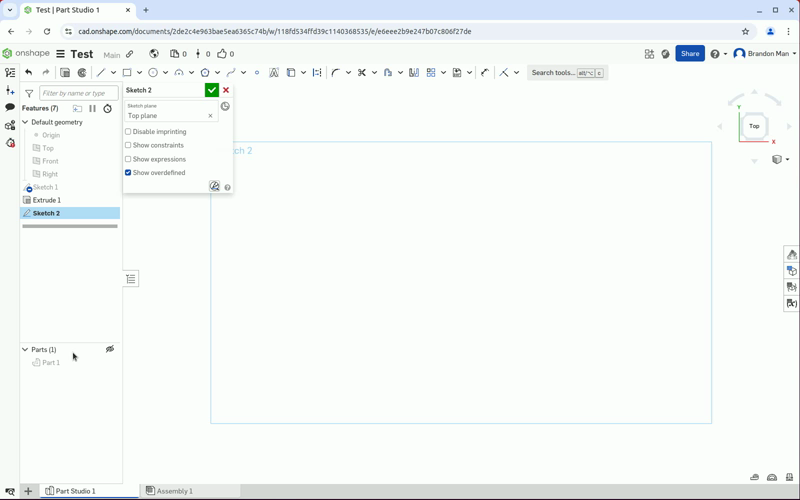
key(l)
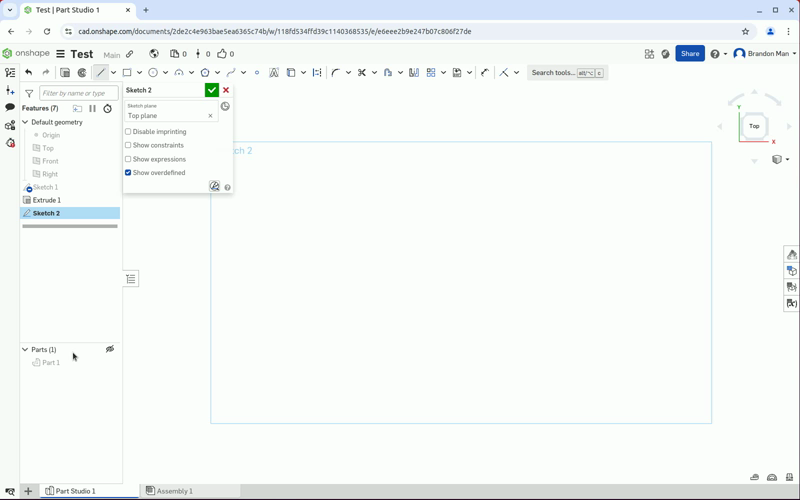
key_down(shift)
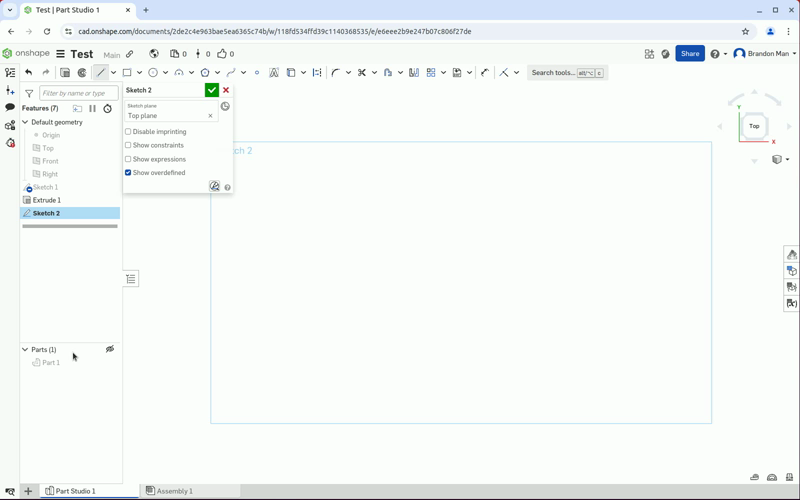
mouse_move(398, 393)
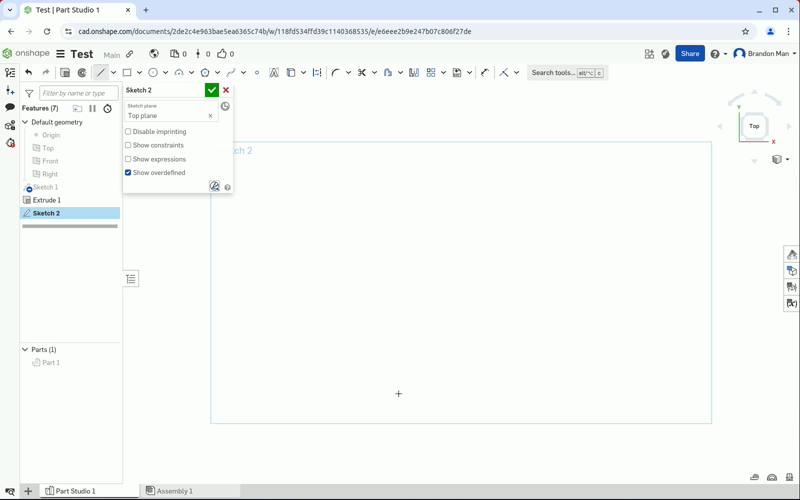
click(398, 393)
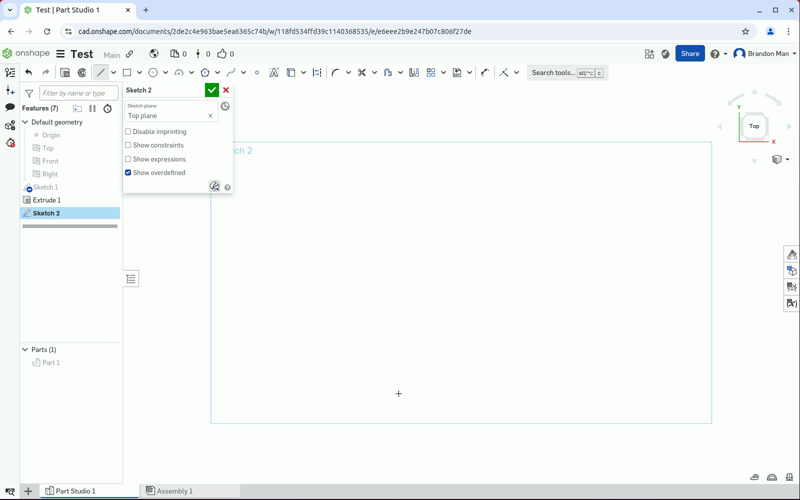
key_up(shift)
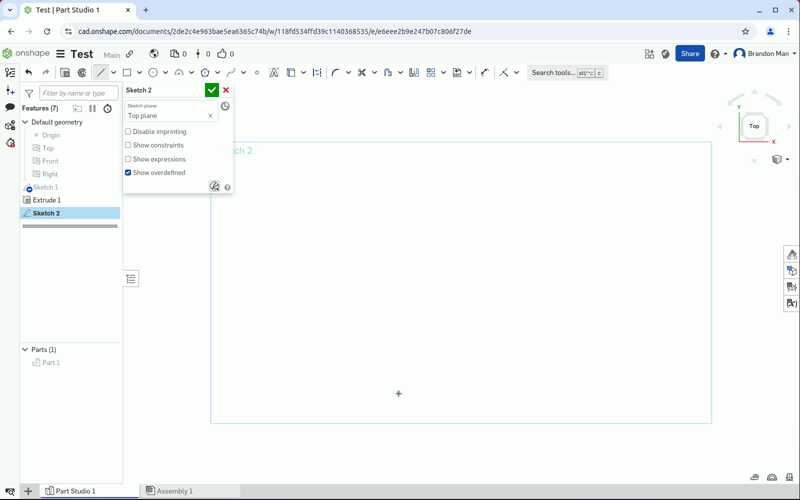
key_down(shift)
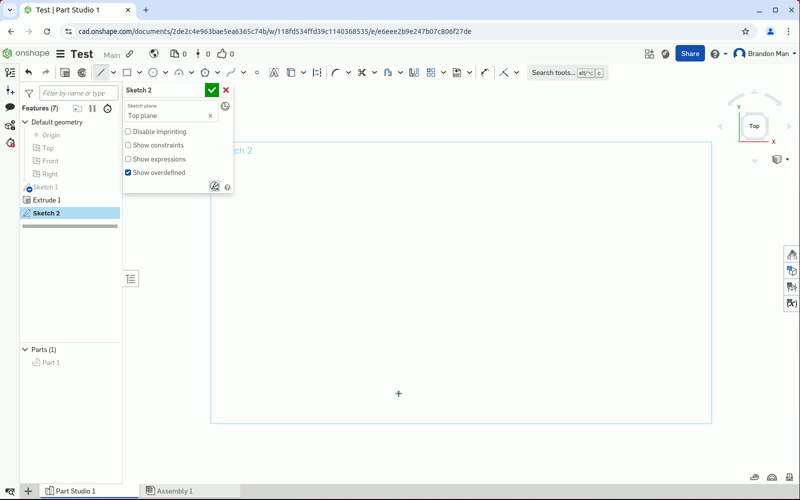
mouse_move(522, 393)
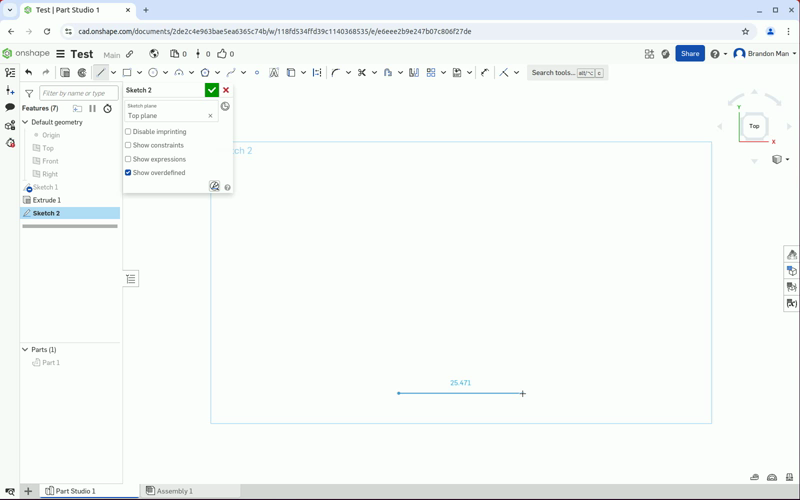
click(522, 393)
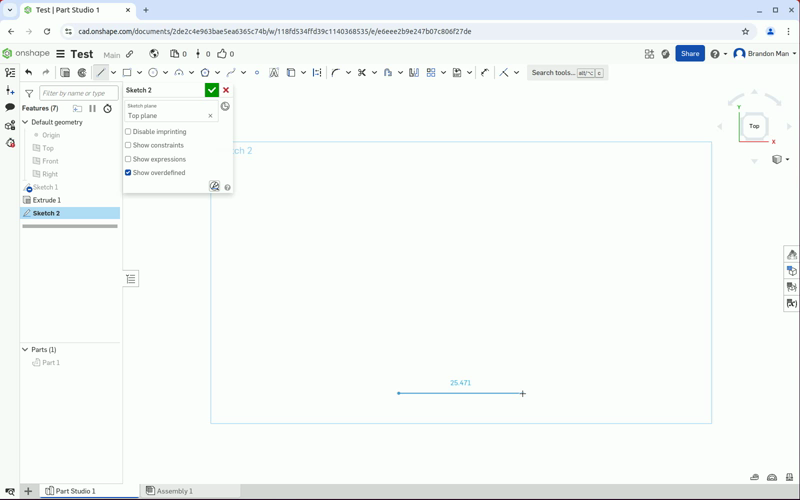
key_up(shift)
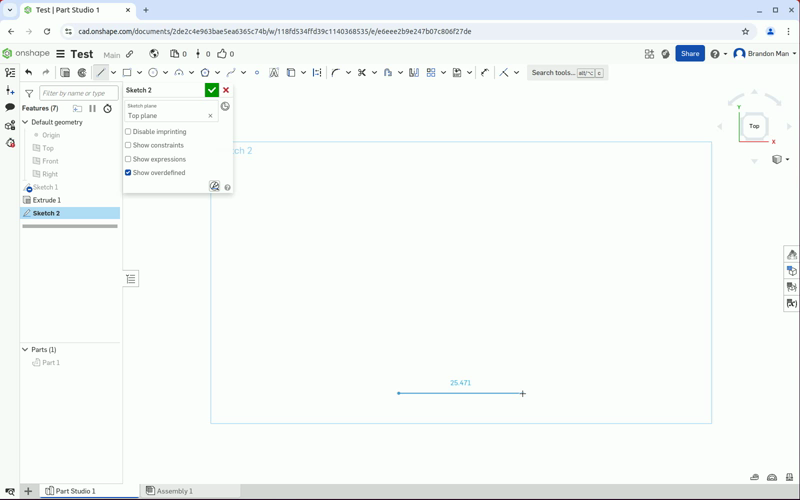
key_down(shift)
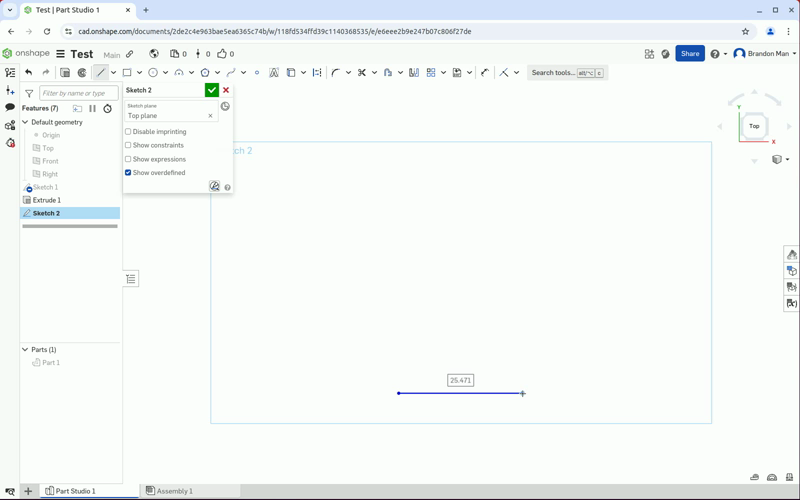
mouse_move(522, 174)
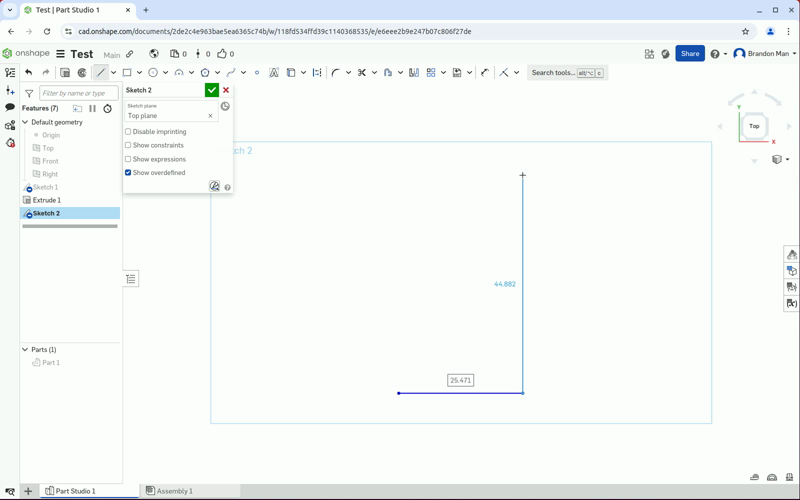
click(522, 174)
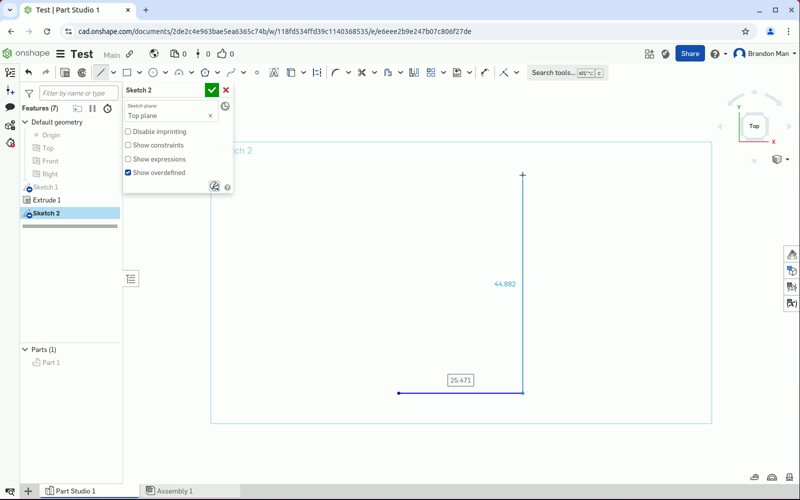
key_up(shift)
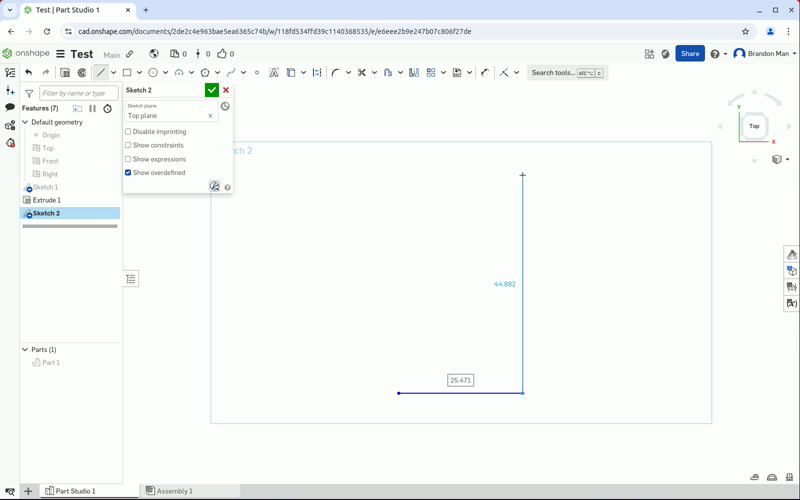
key_down(shift)
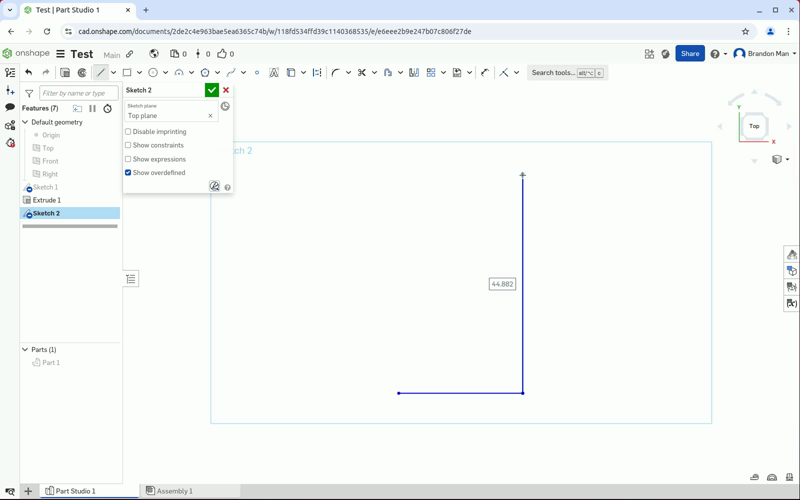
mouse_move(398, 174)
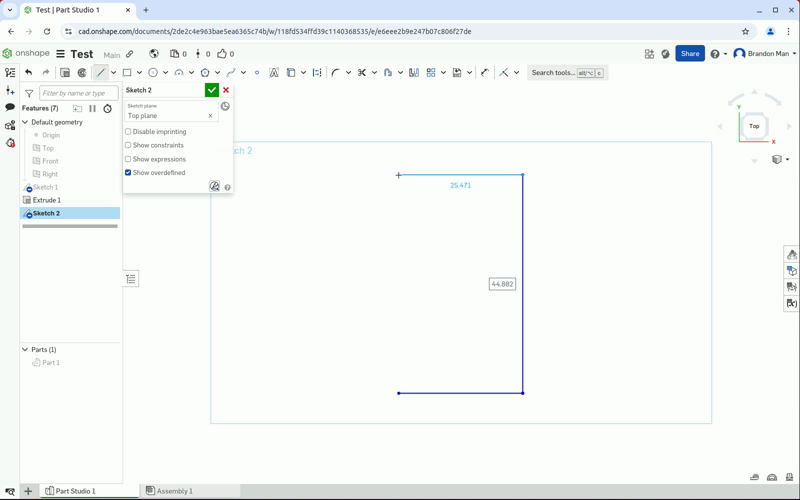
click(398, 174)
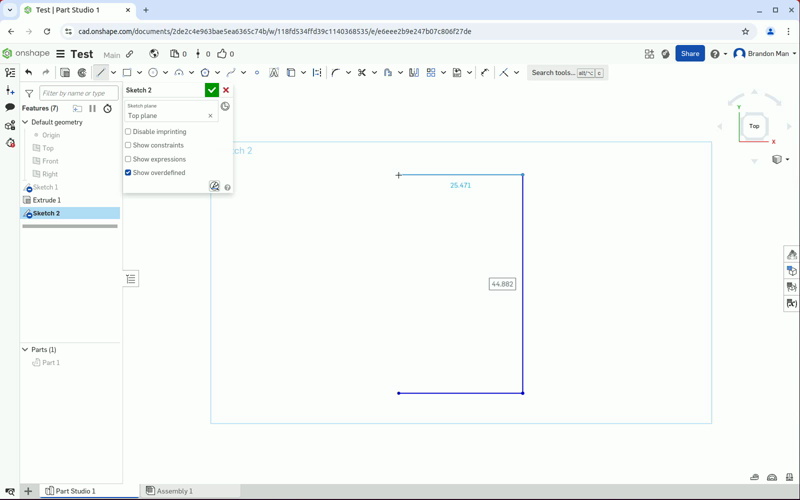
key_up(shift)
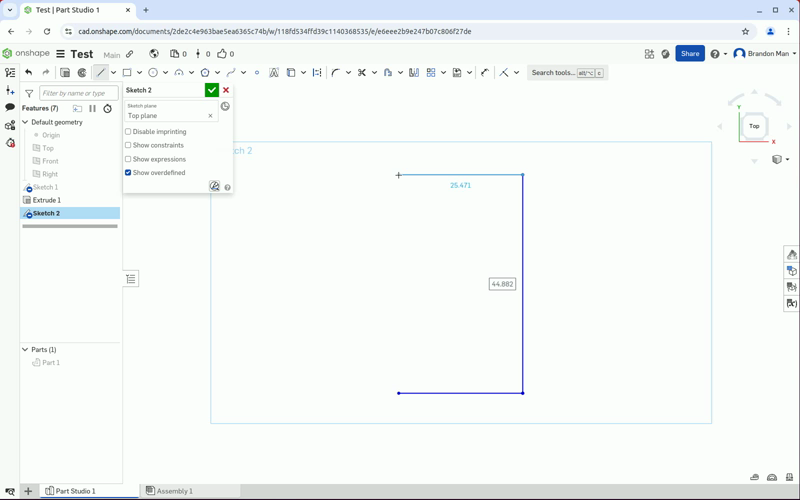
key_down(shift)
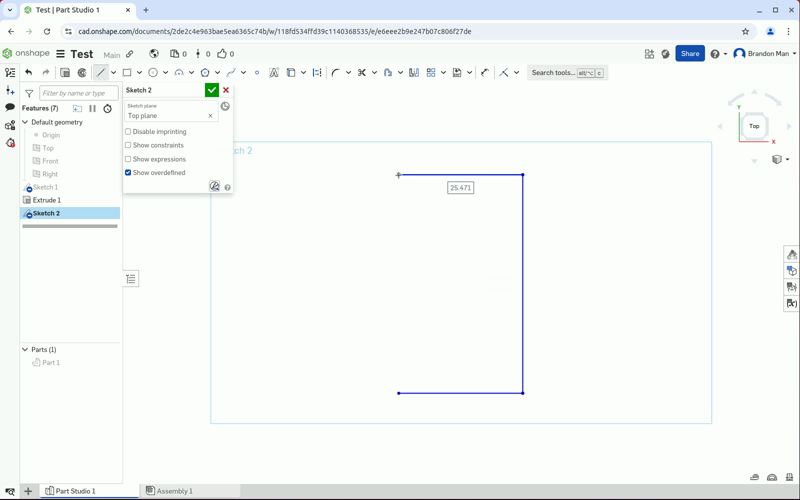
mouse_move(398, 393)
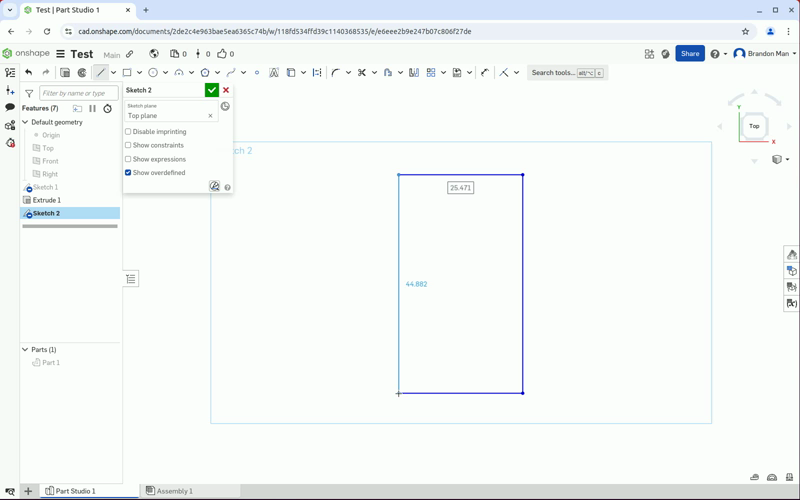
key_up(shift)
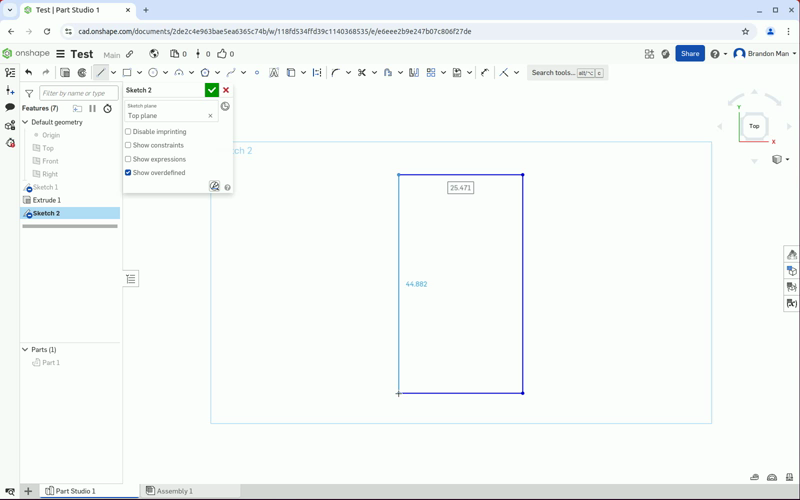
click(398, 393)
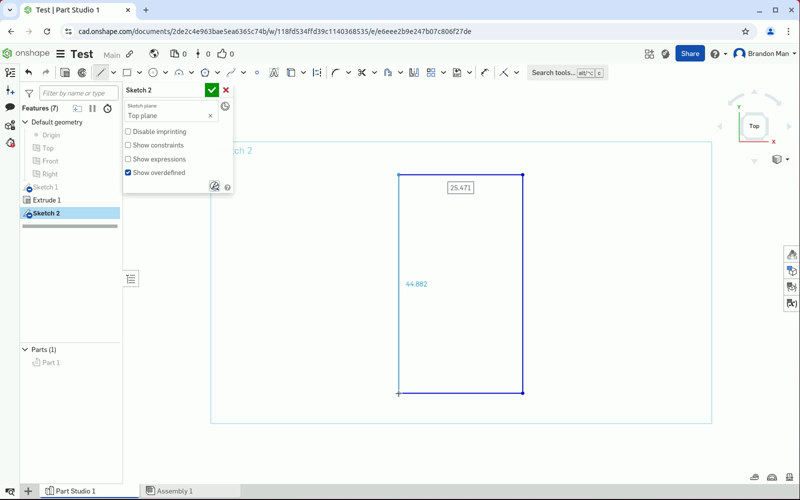
key(esc)
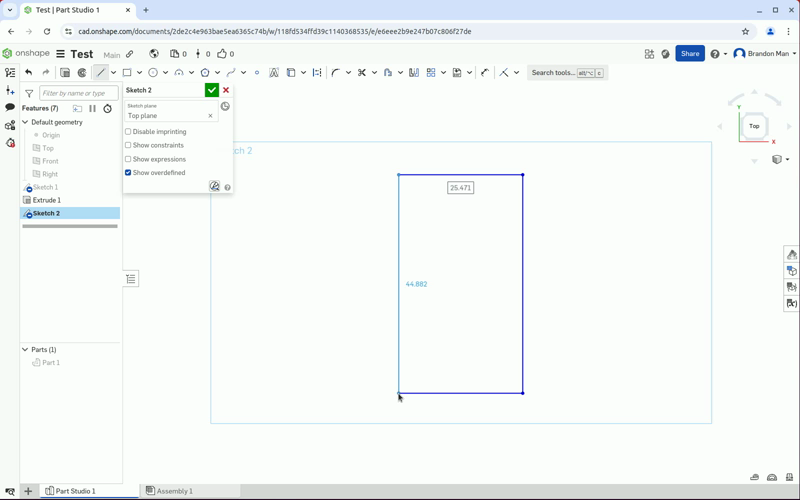
key(l)
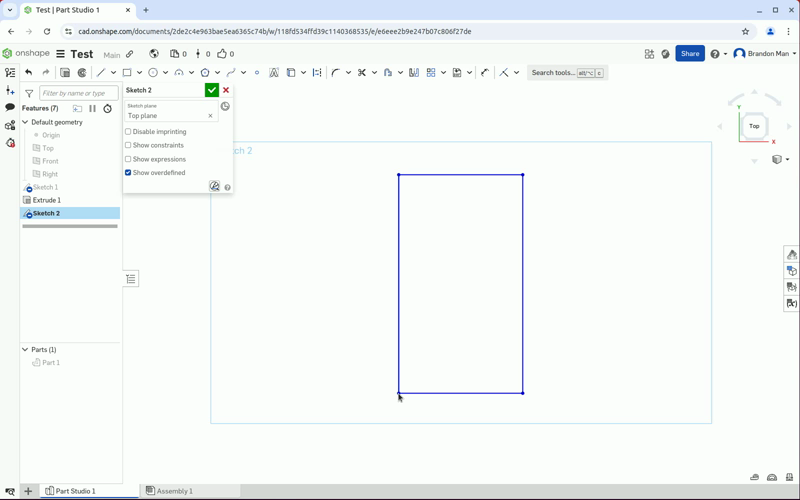
key_down(shift)
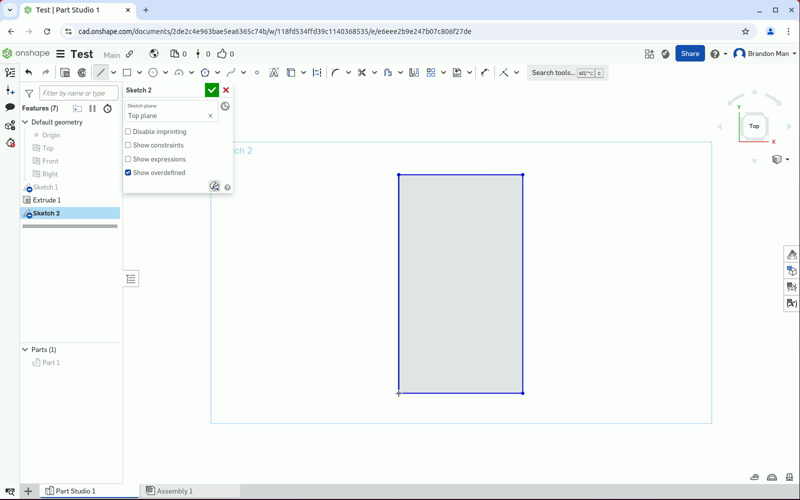
mouse_move(403, 390)
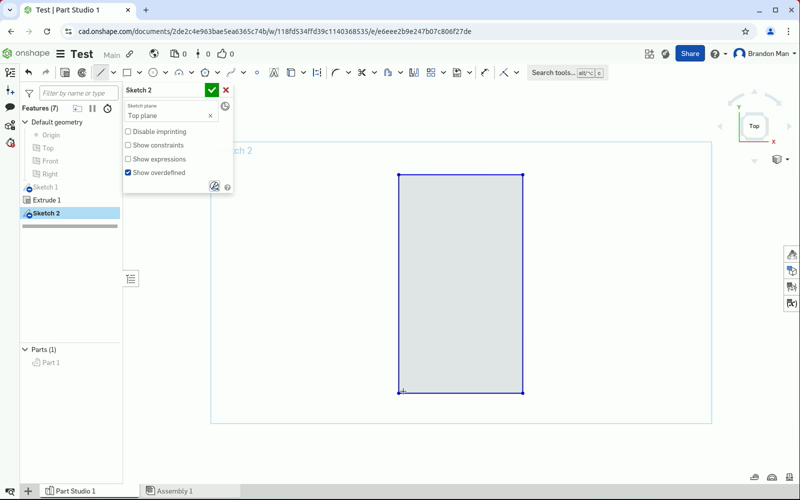
click(403, 390)
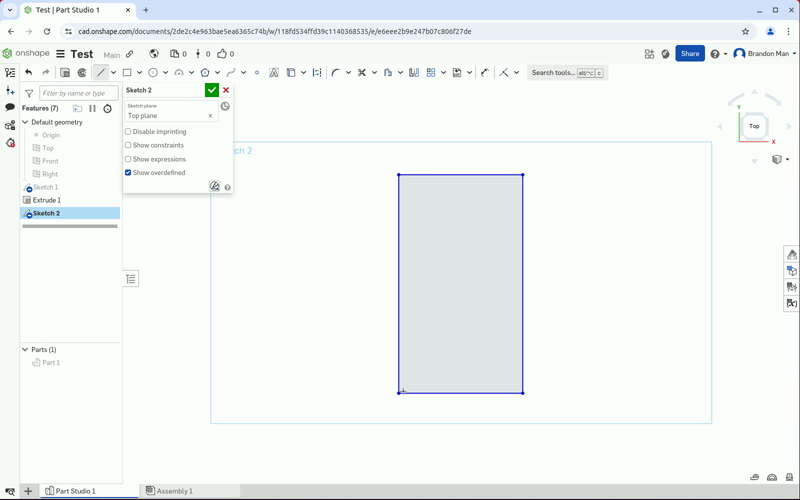
key_up(shift)
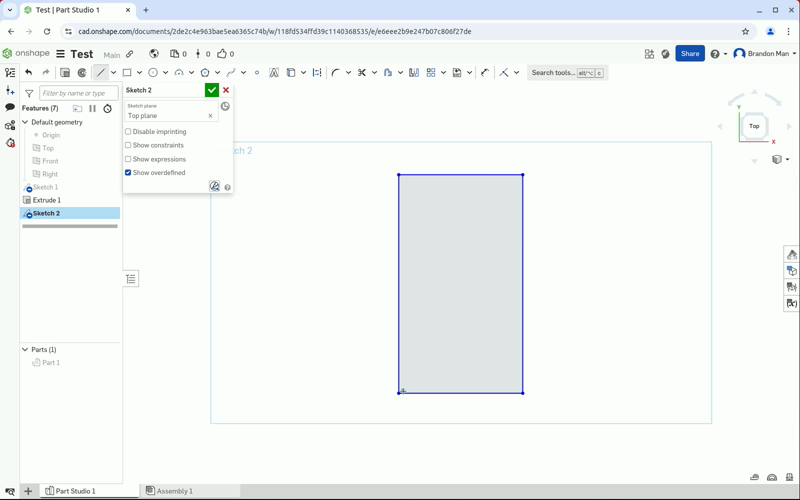
key_down(shift)
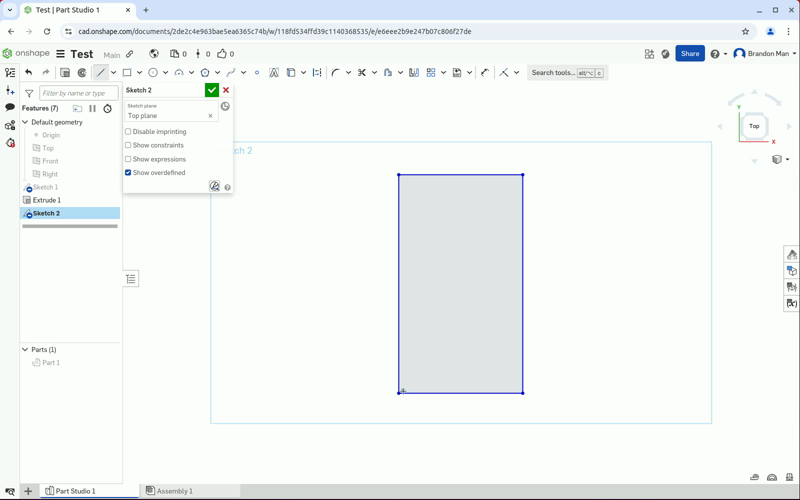
mouse_move(518, 390)
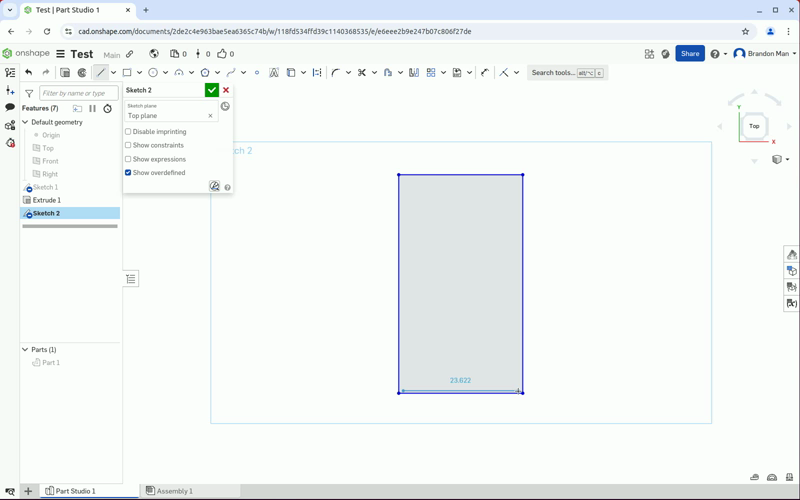
click(518, 390)
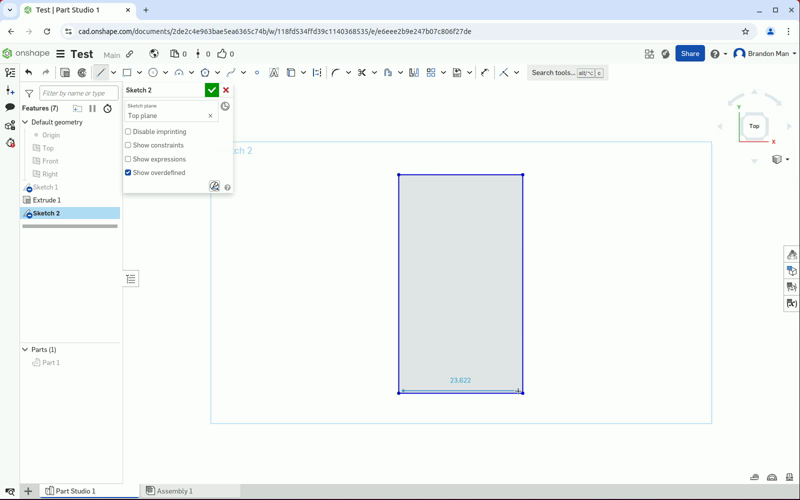
key_up(shift)
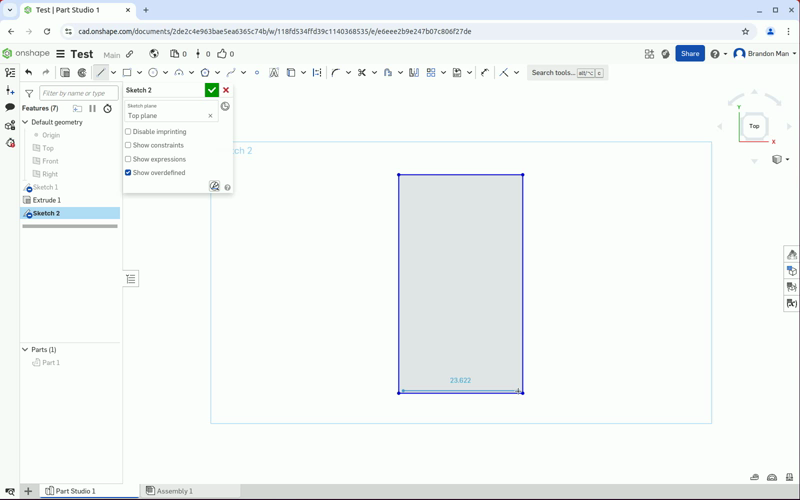
key_down(shift)
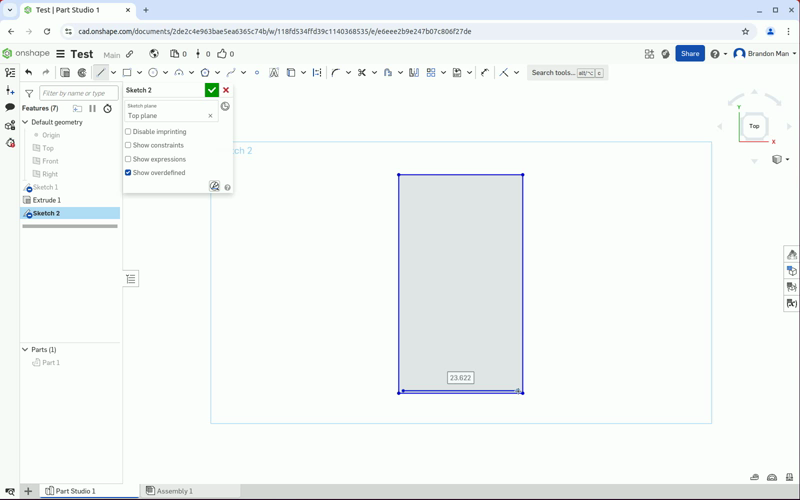
mouse_move(518, 177)
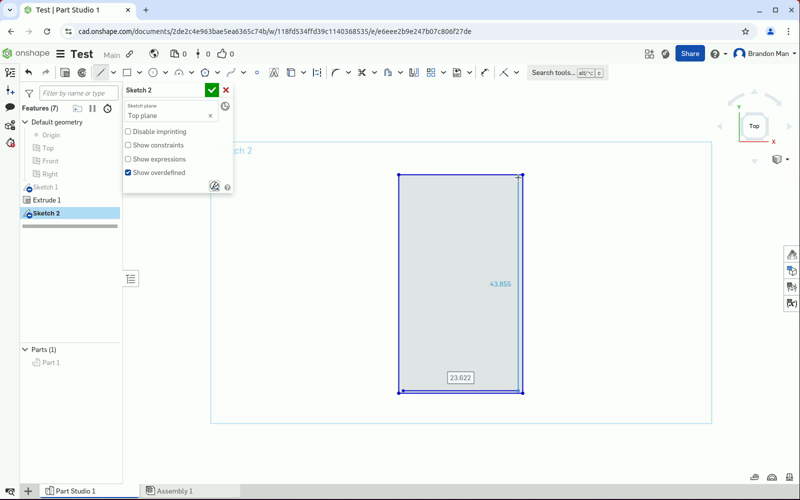
click(518, 177)
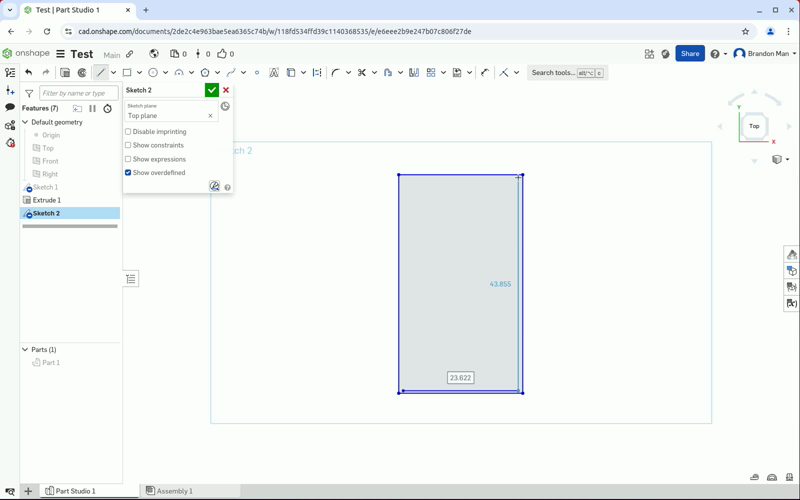
key_up(shift)
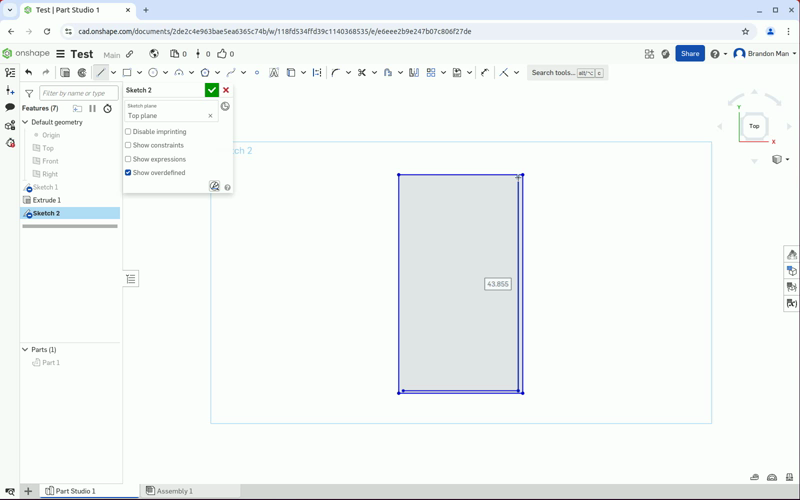
key_down(shift)
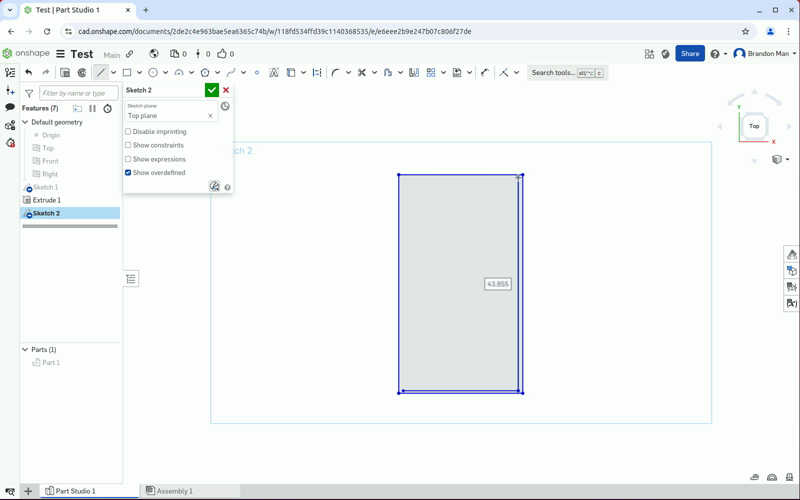
mouse_move(403, 177)
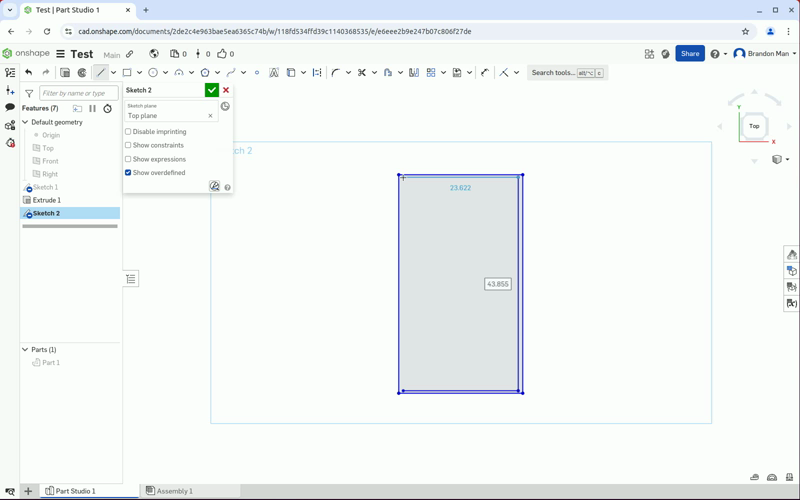
click(403, 177)
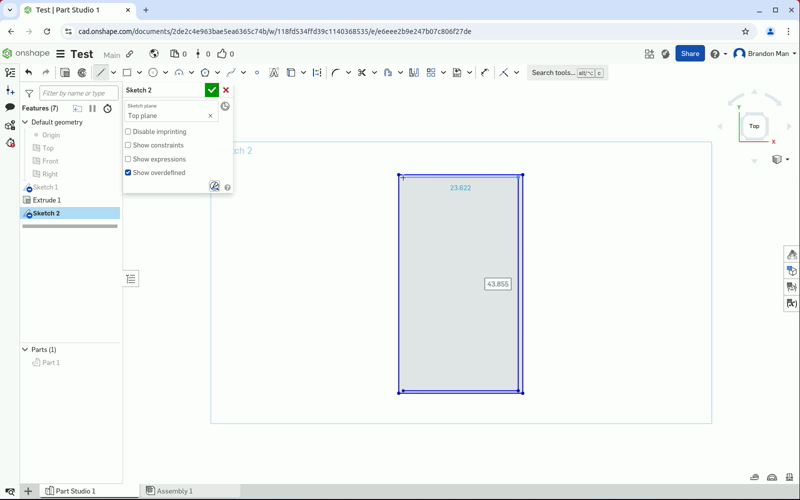
key_up(shift)
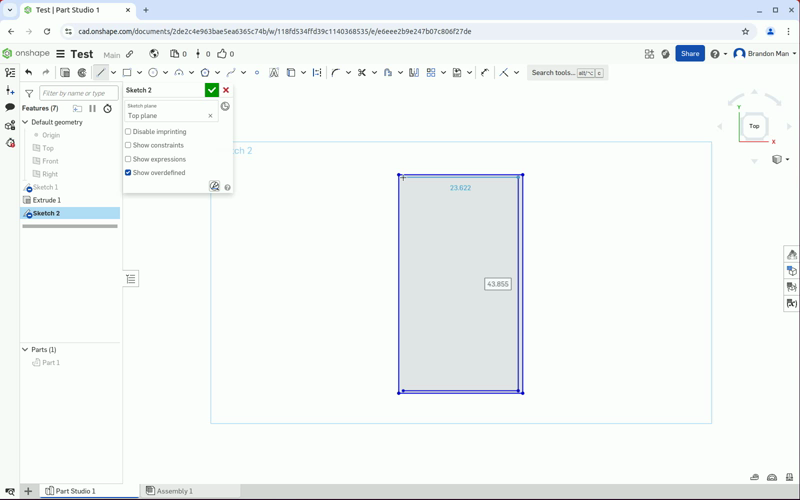
key_down(shift)
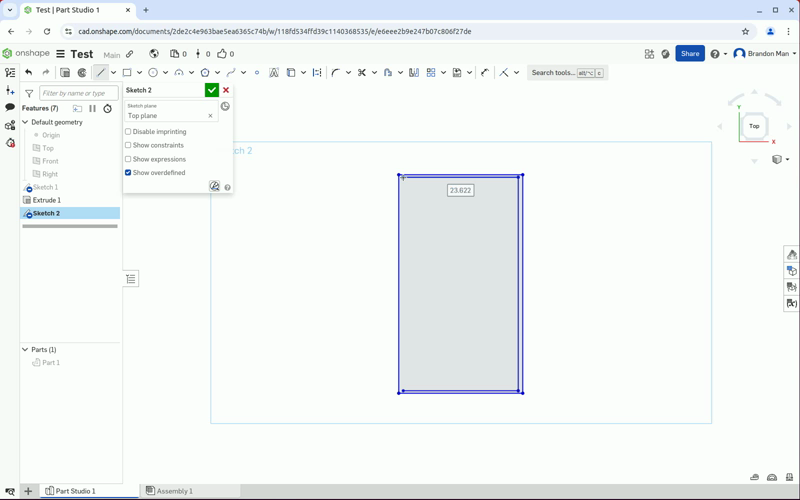
mouse_move(403, 390)
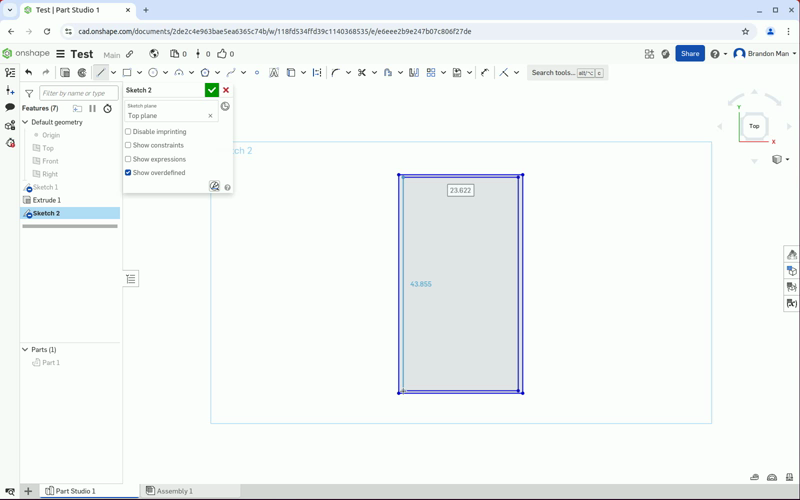
key_up(shift)
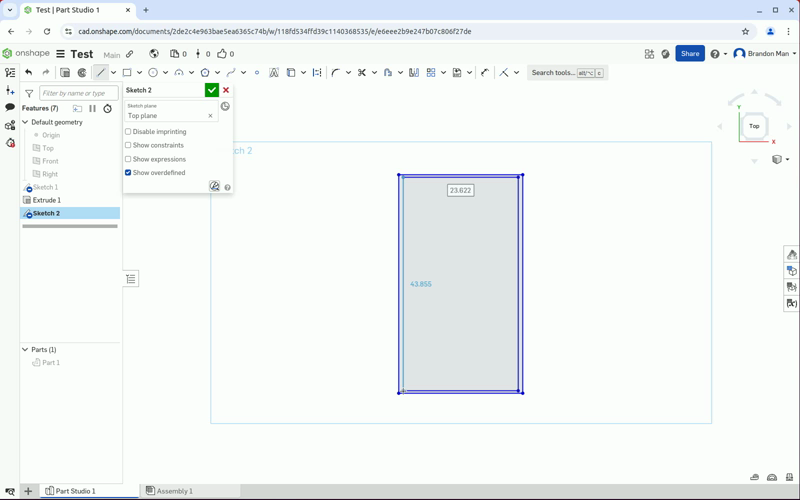
click(403, 390)
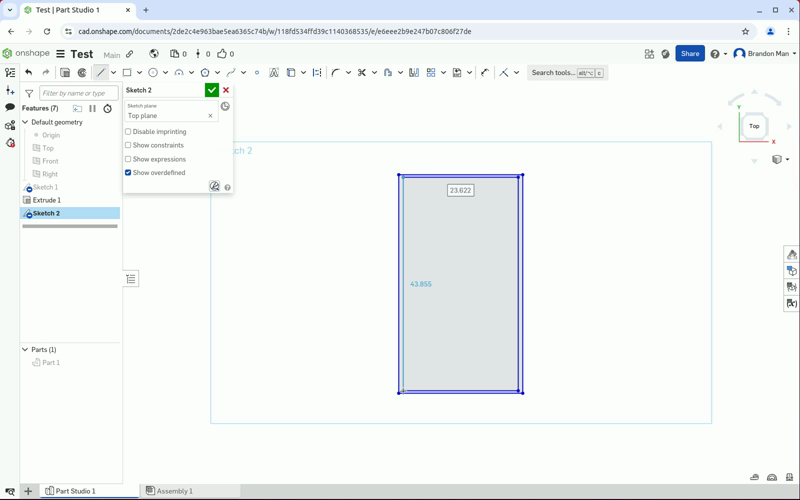
key(esc)
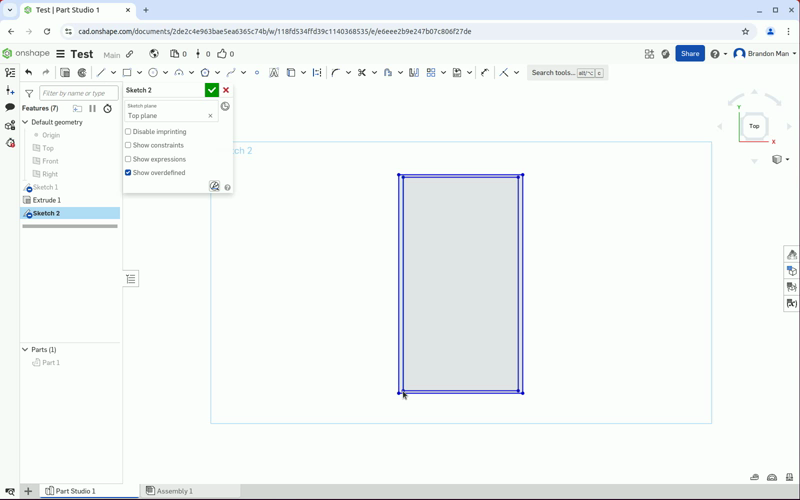
mouse_move(520, 287)
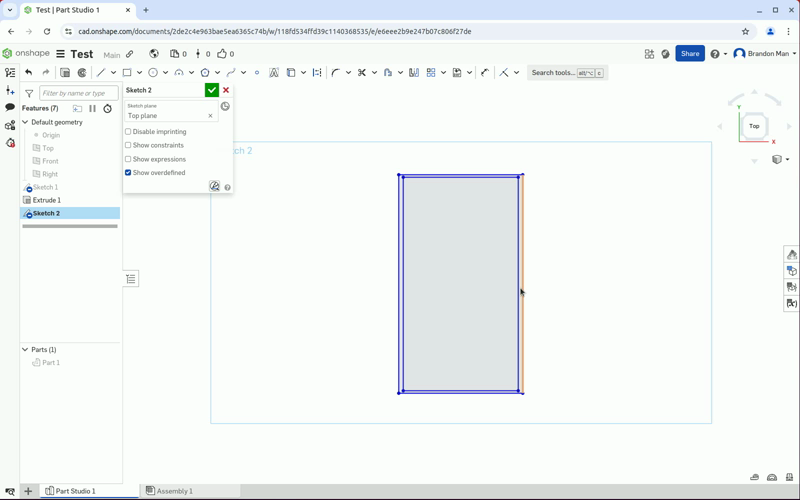
click(520, 287)
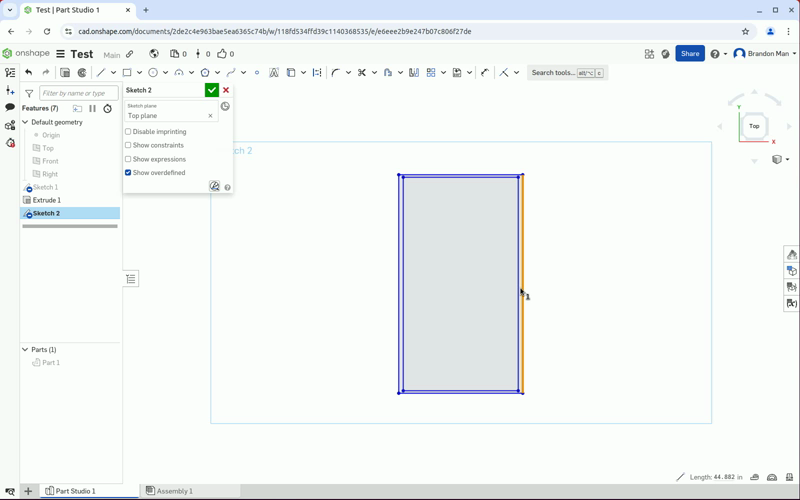
mouse_move(73, 352)
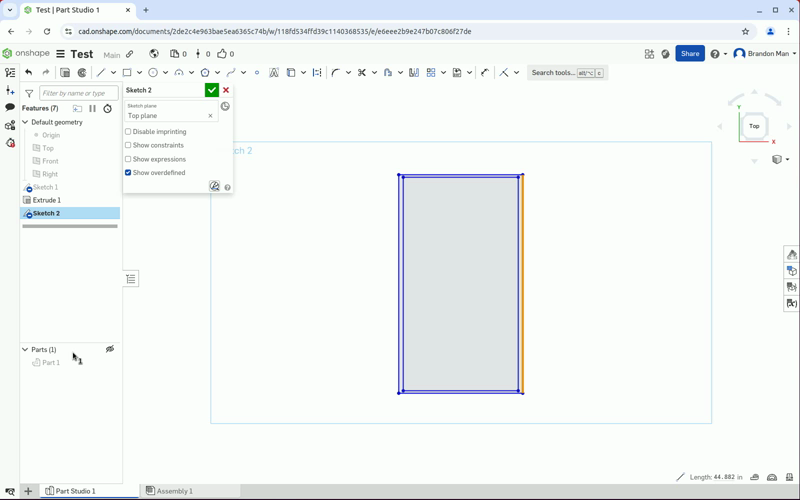
key(shift+y)
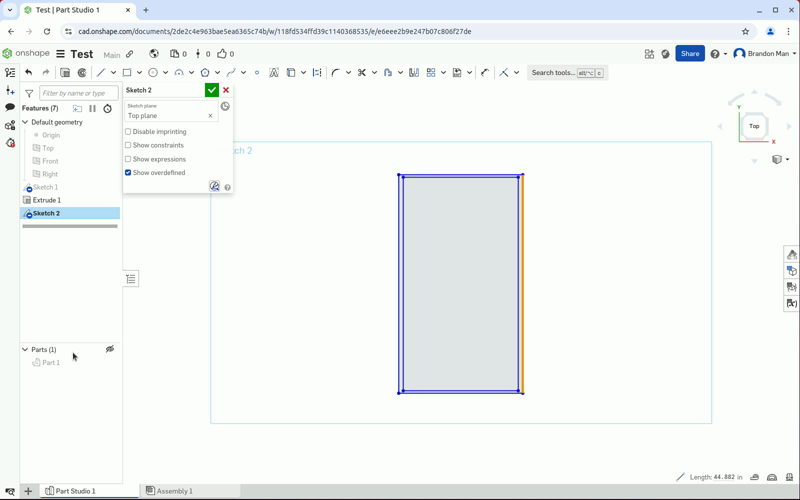
key(shift+e)
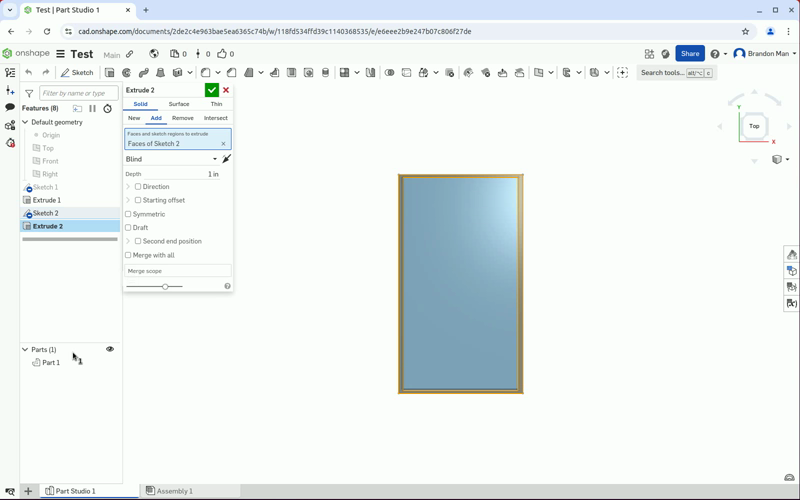
mouse_move(143, 106)
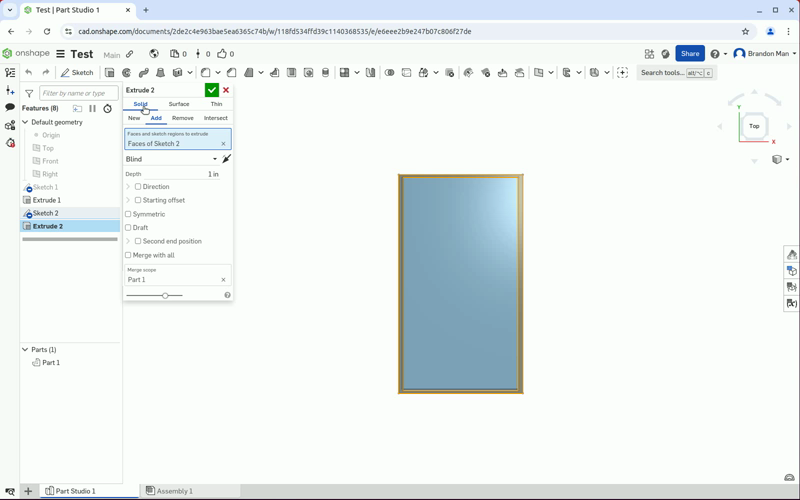
click(143, 106)
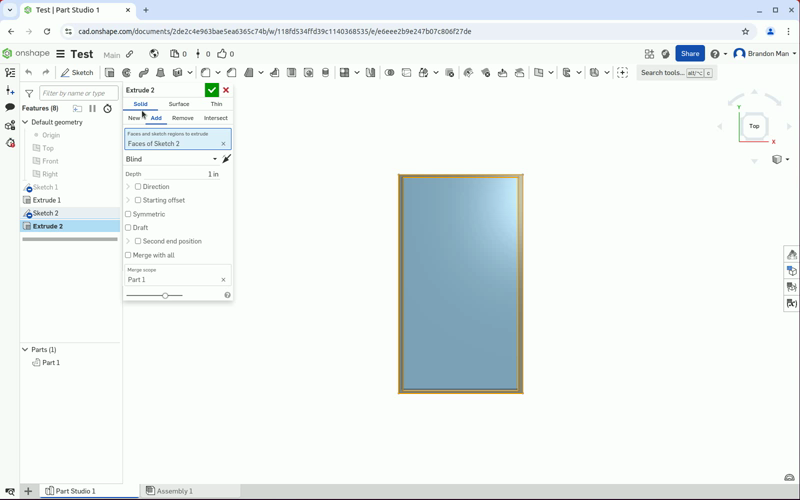
mouse_move(137, 120)
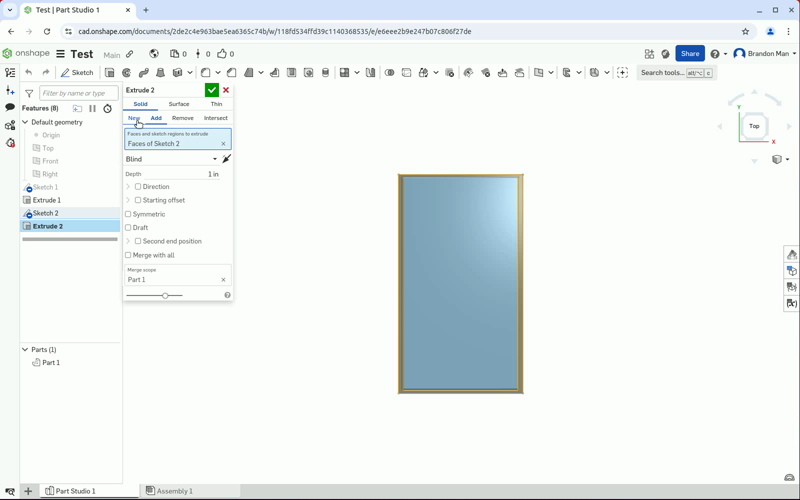
click(137, 120)
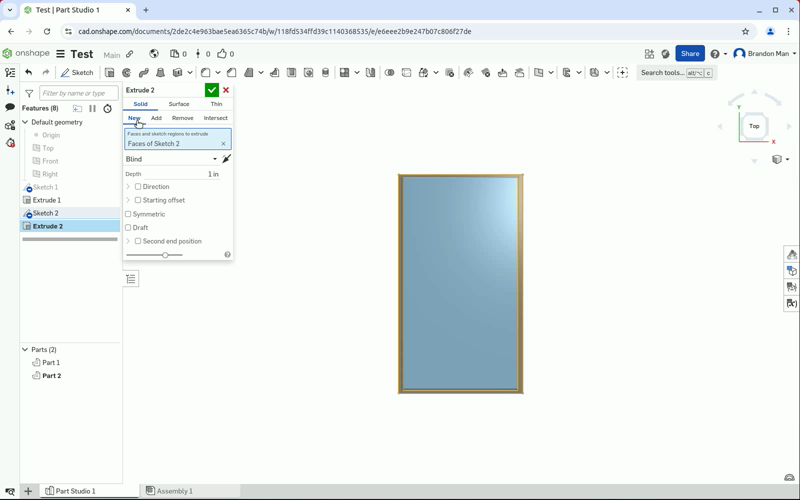
key(tab, 4)
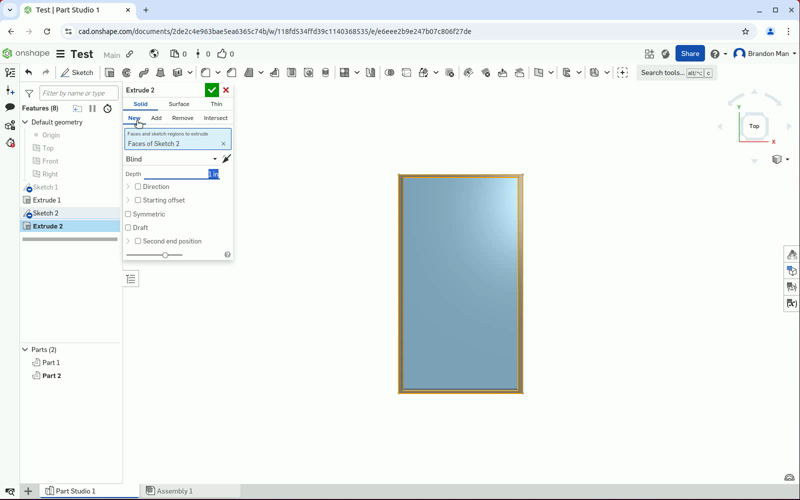
text(0.963)
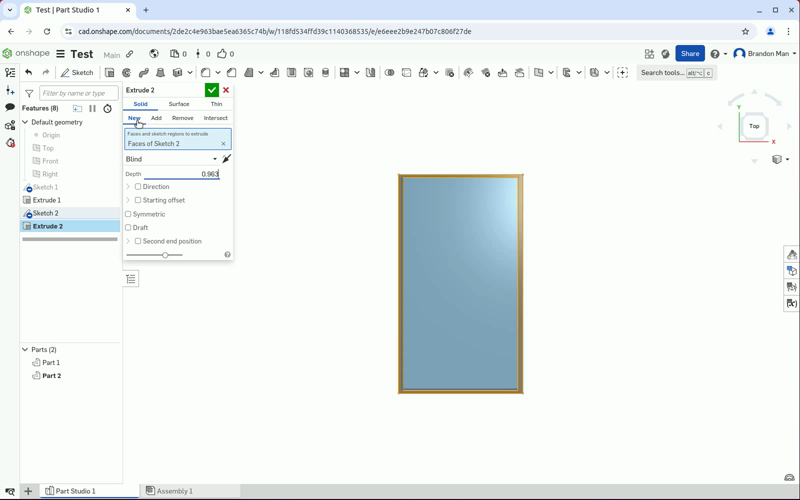
key(enter)
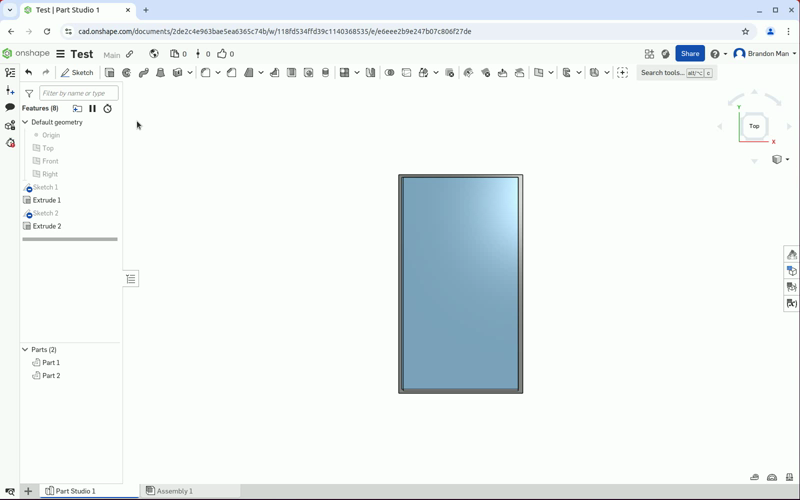
key(shift+h)
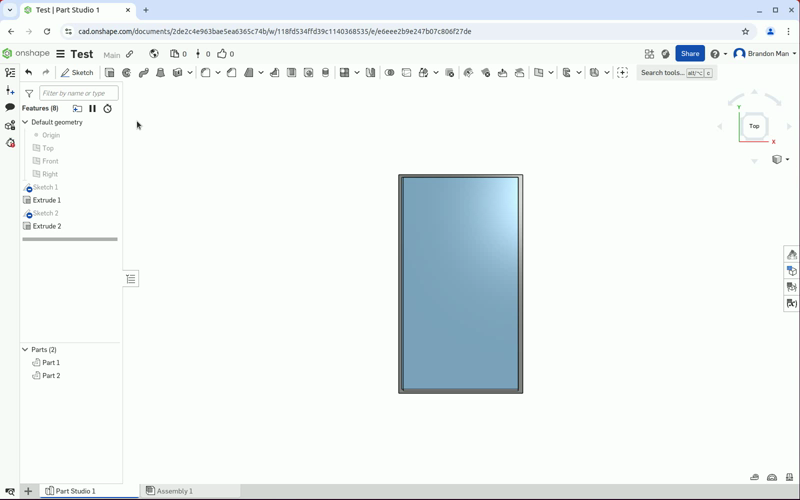
key(shift+h)
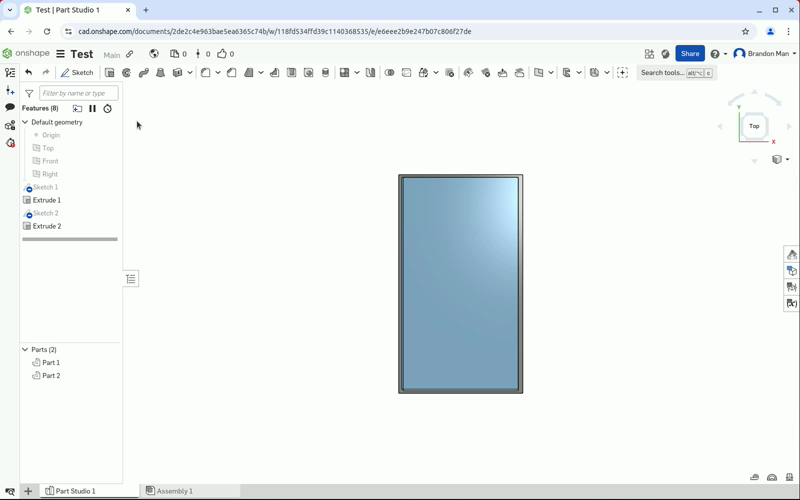
mouse_move(73, 189)
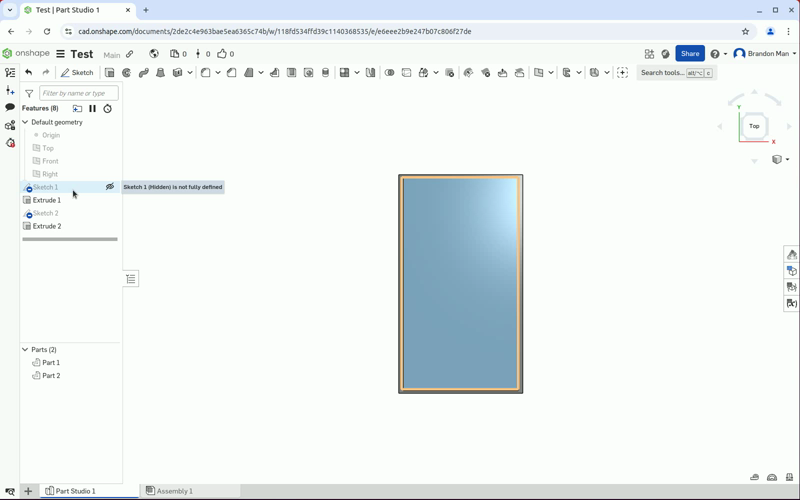
click(73, 189)
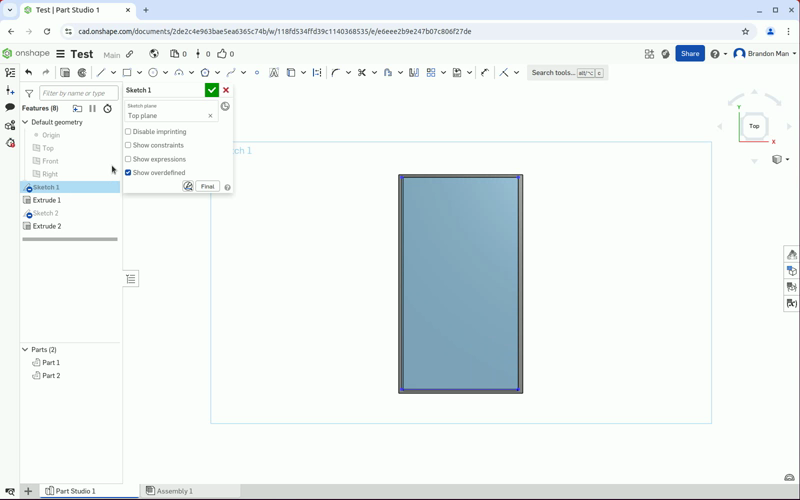
mouse_move(229, 92)
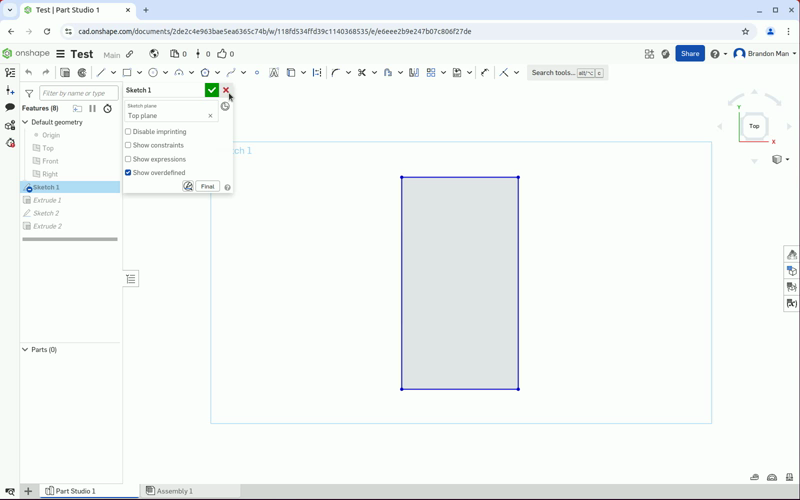
click(229, 92)
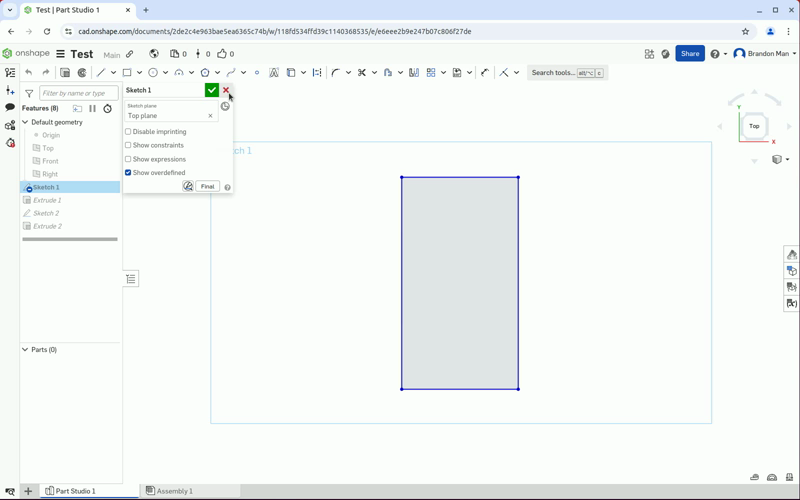
key(shift+s)
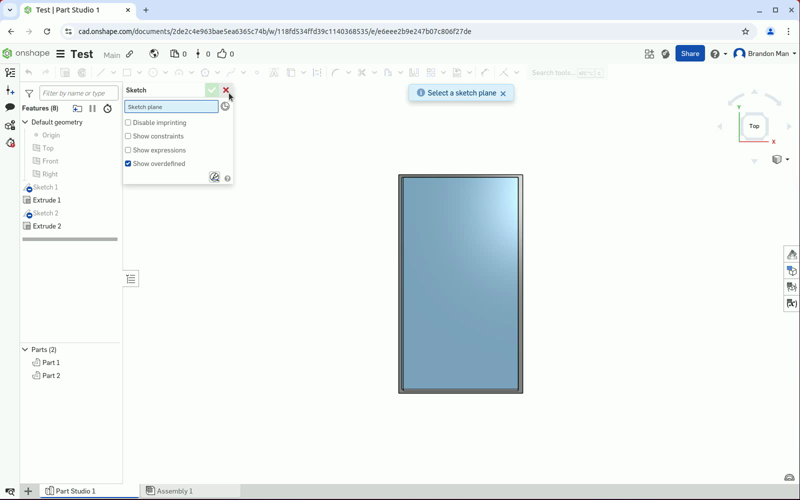
mouse_move(73, 150)
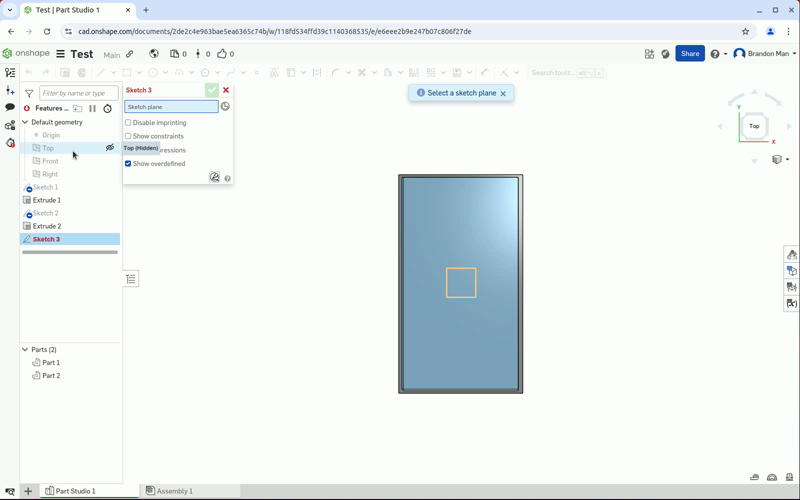
click(73, 150)
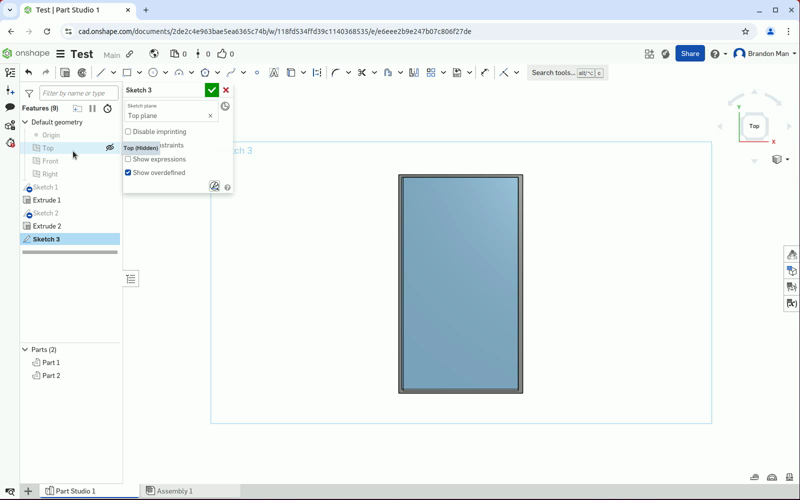
mouse_move(73, 352)
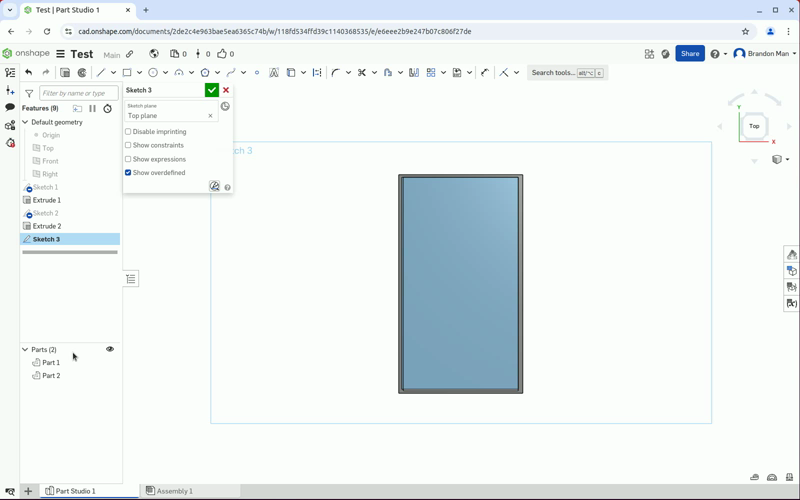
key(y)
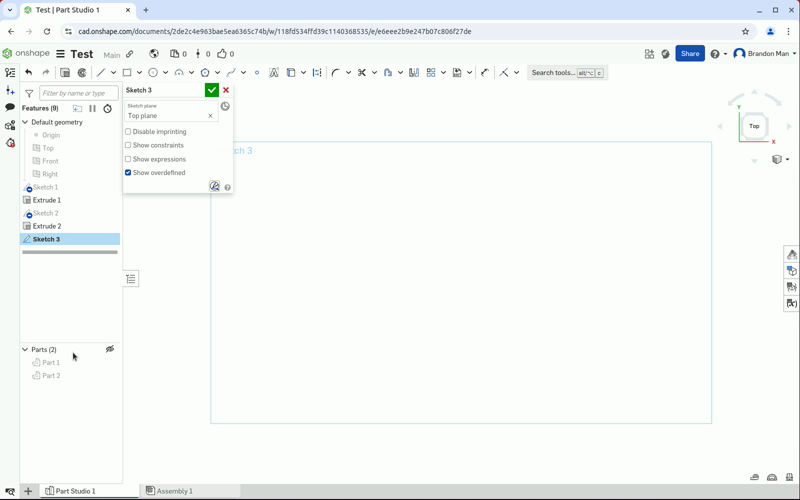
key(l)
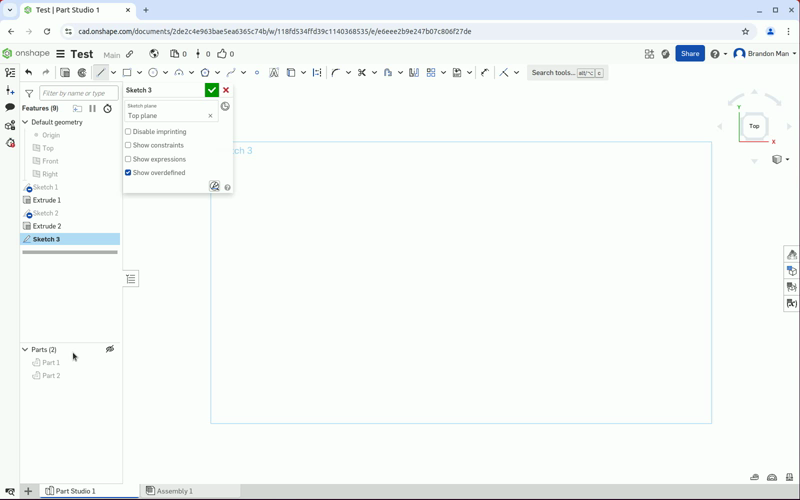
key_down(shift)
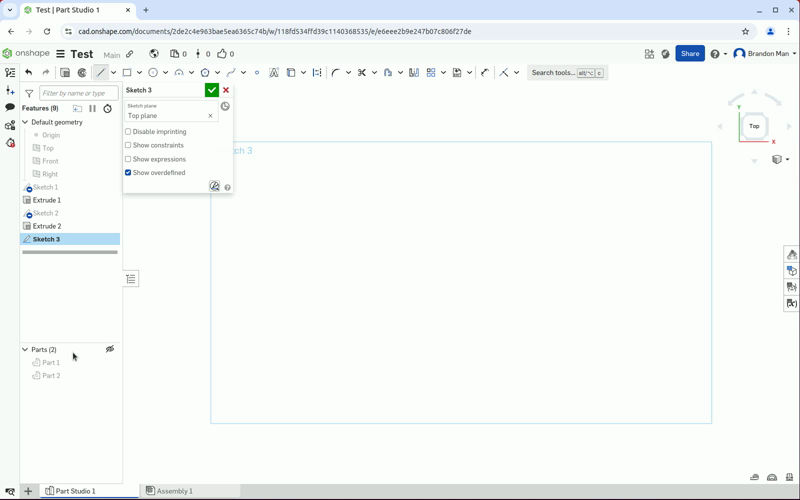
mouse_move(395, 395)
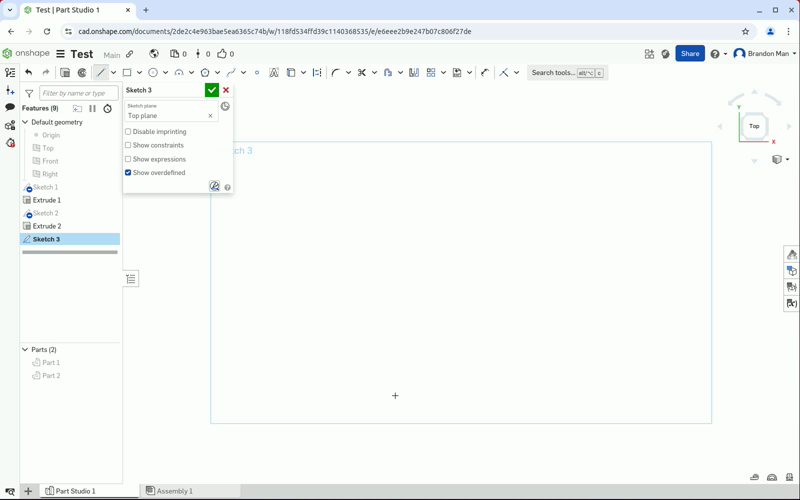
click(395, 395)
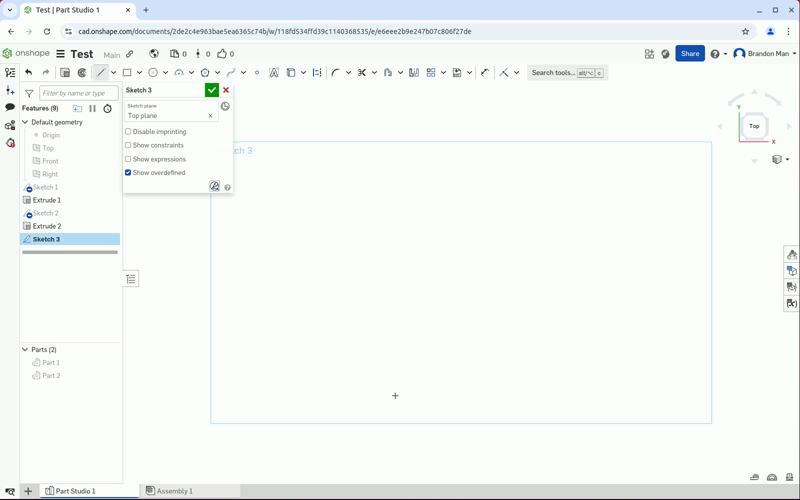
key_up(shift)
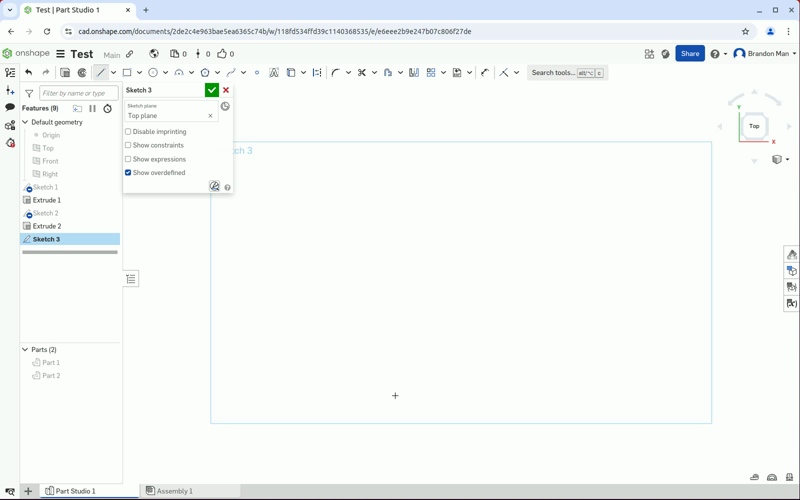
key_down(shift)
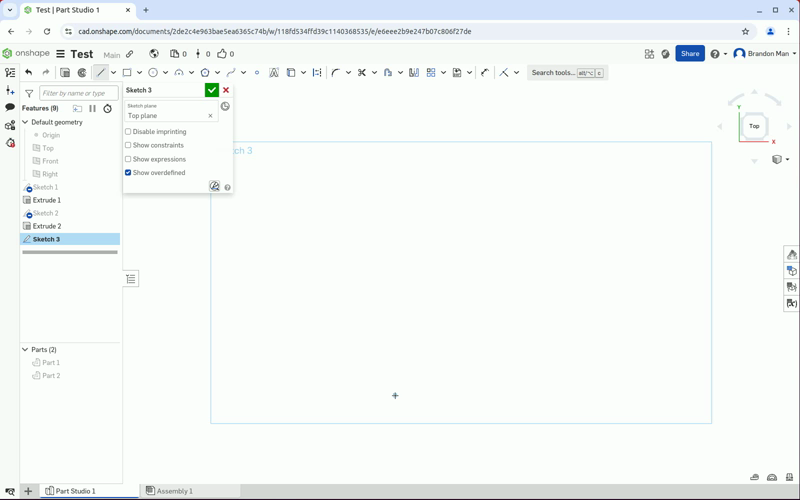
mouse_move(527, 395)
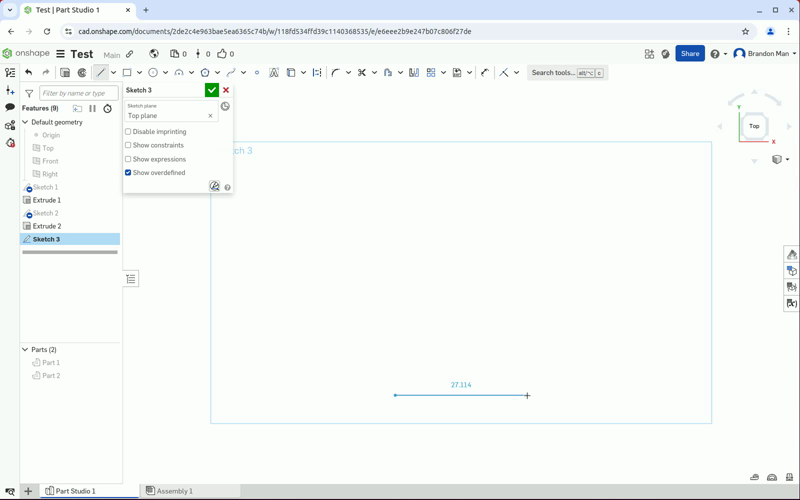
click(527, 395)
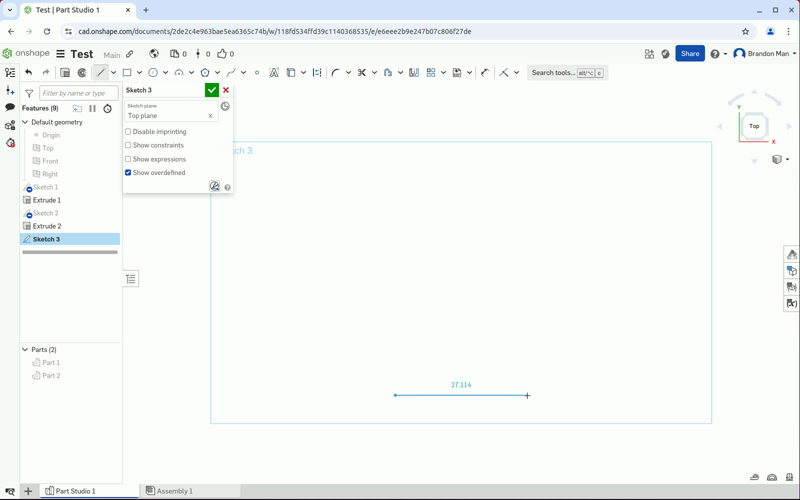
key_up(shift)
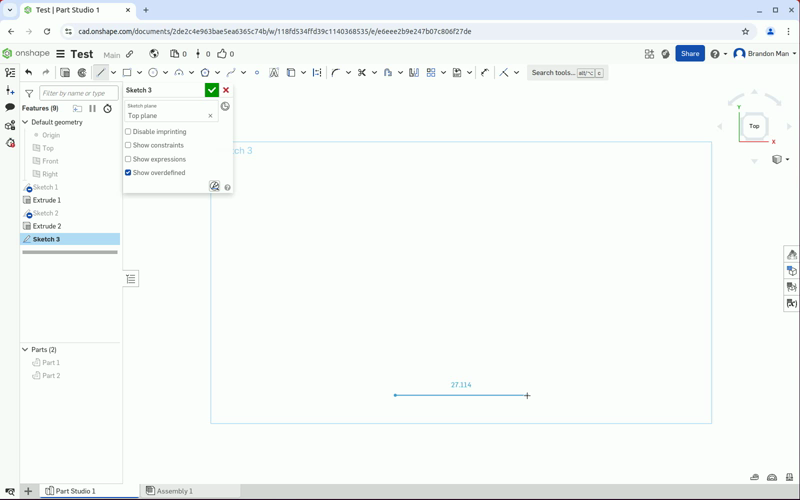
key_down(shift)
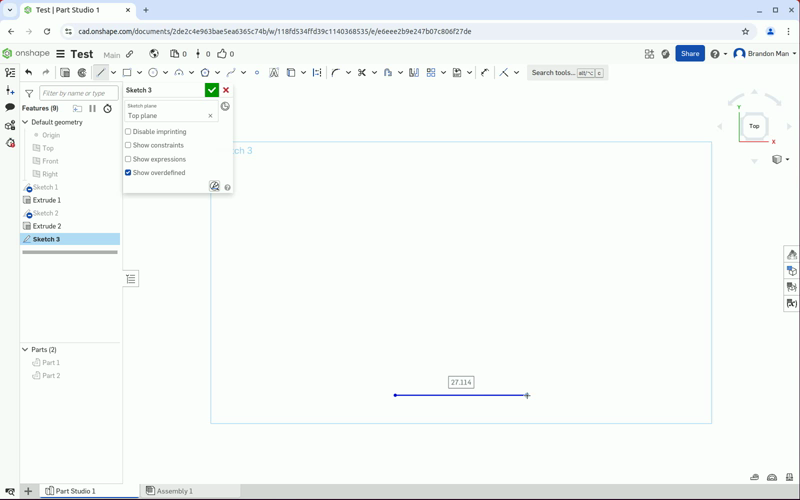
mouse_move(527, 171)
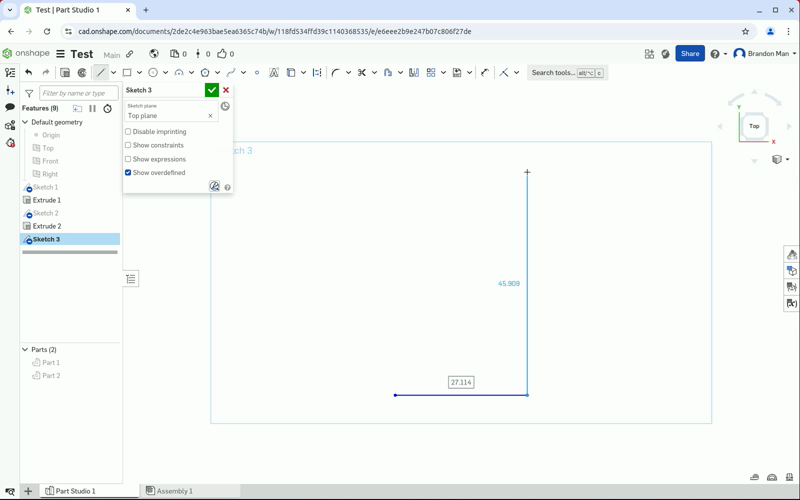
click(527, 171)
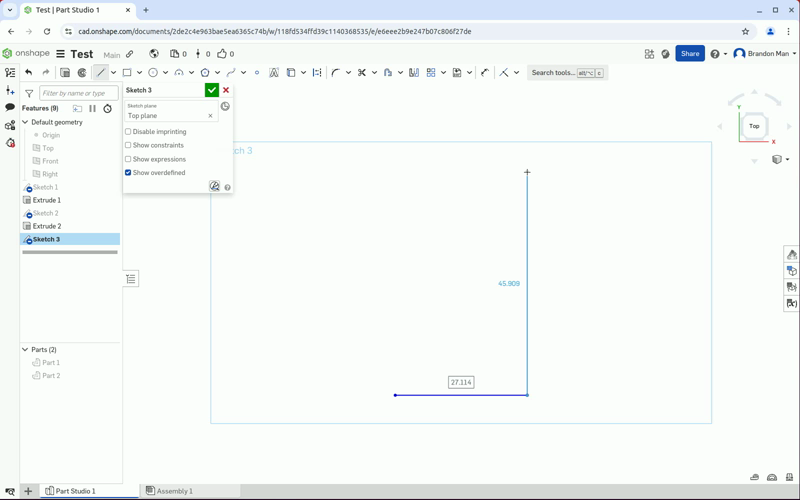
key_up(shift)
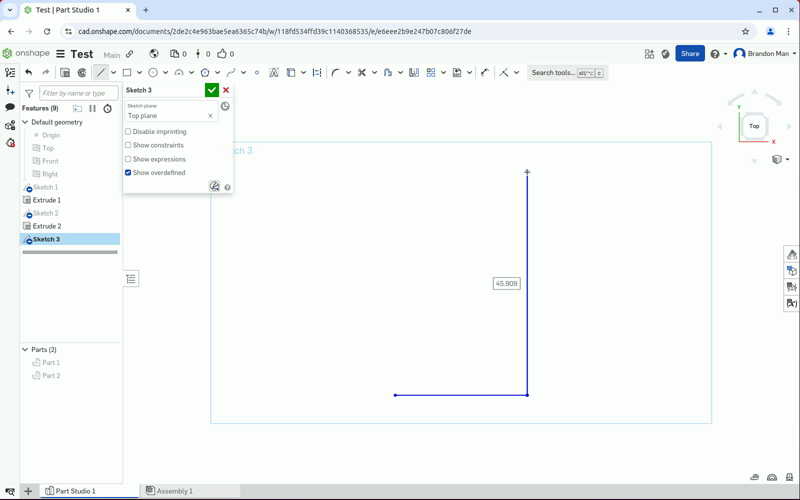
key_down(shift)
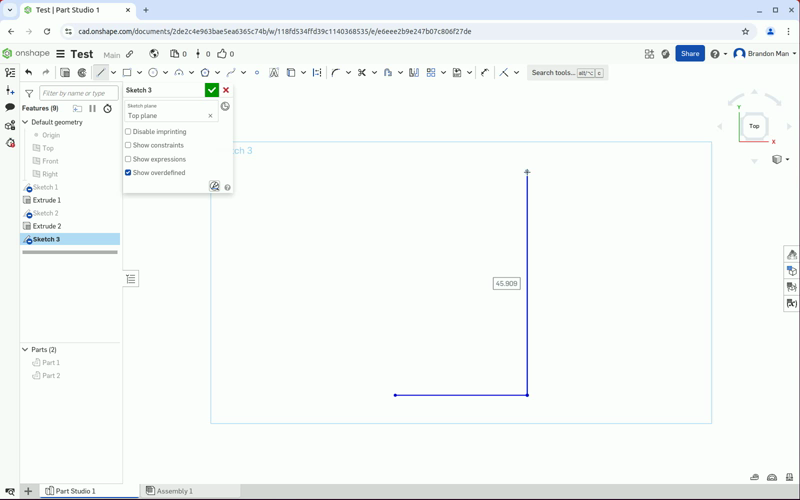
mouse_move(395, 171)
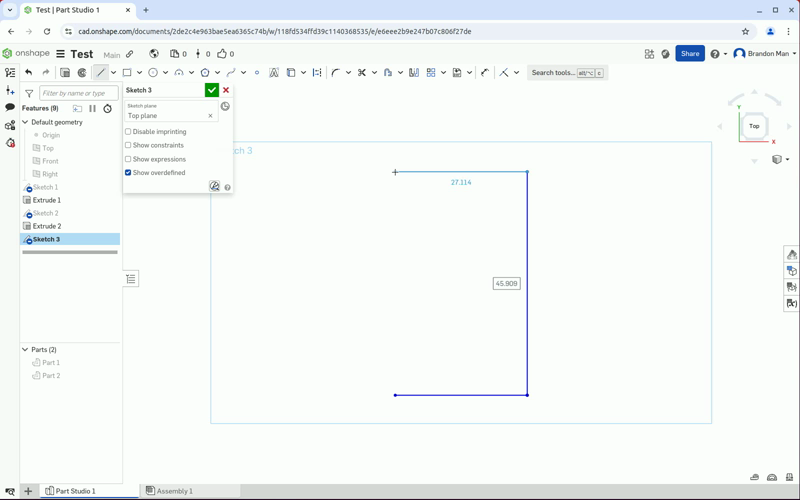
click(395, 171)
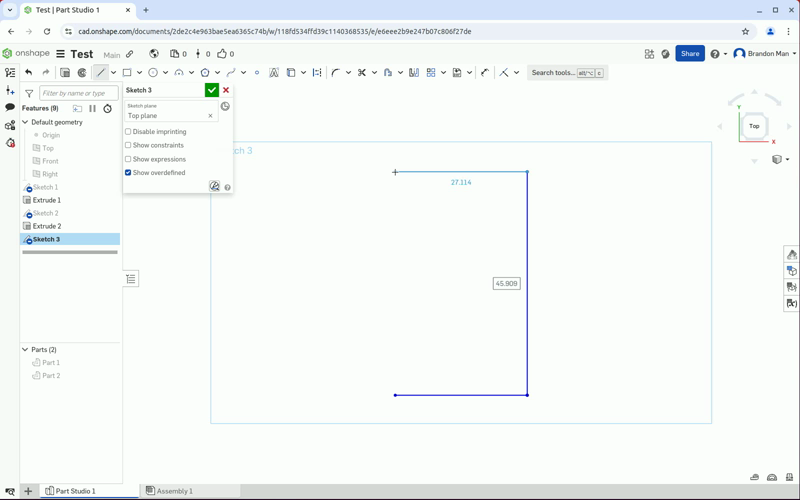
key_up(shift)
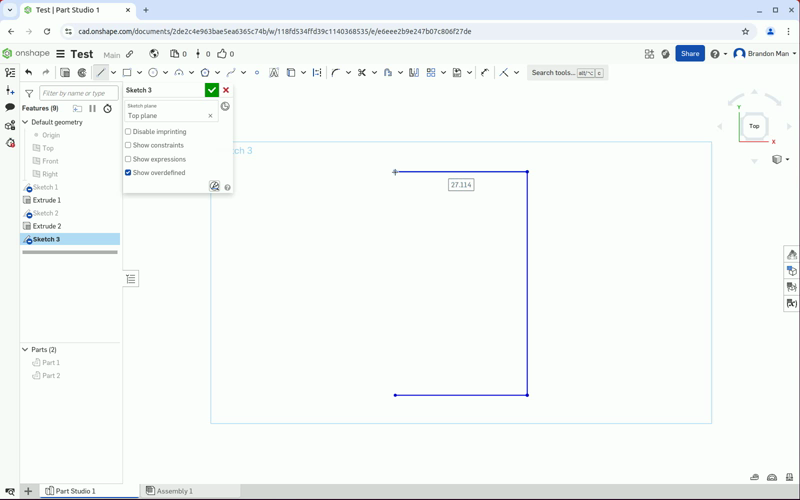
key_down(shift)
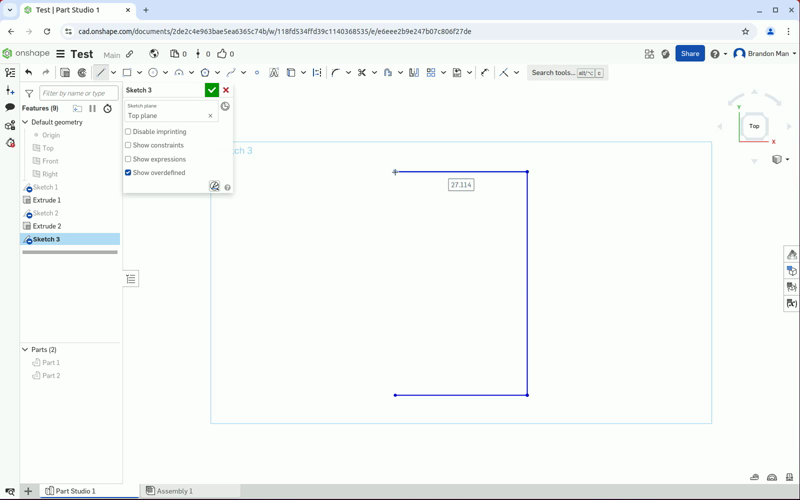
mouse_move(395, 395)
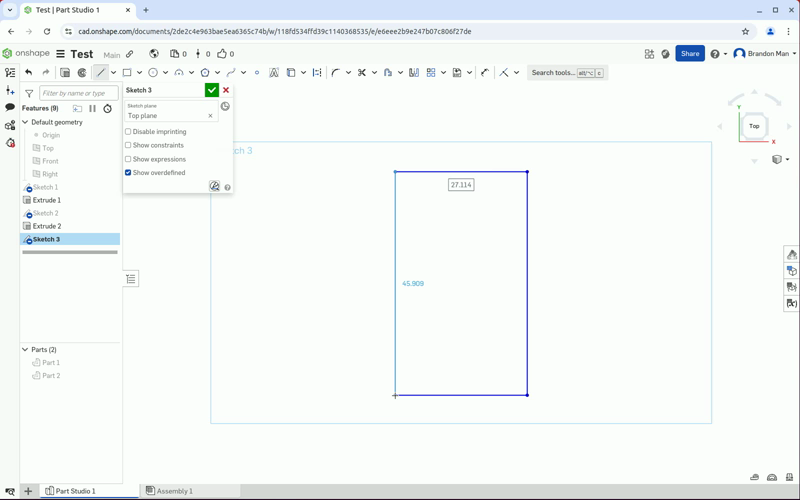
key_up(shift)
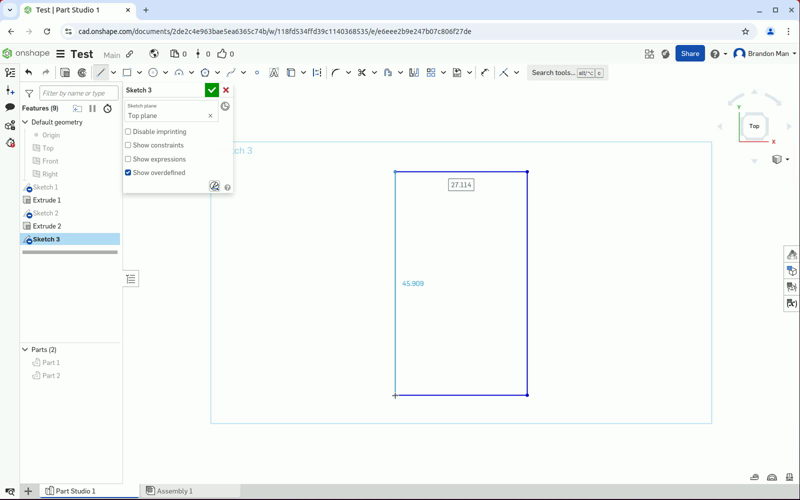
click(395, 395)
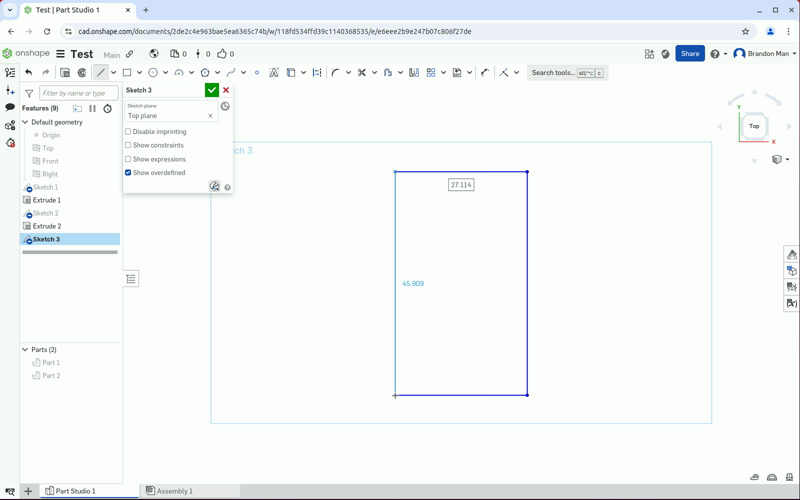
key(esc)
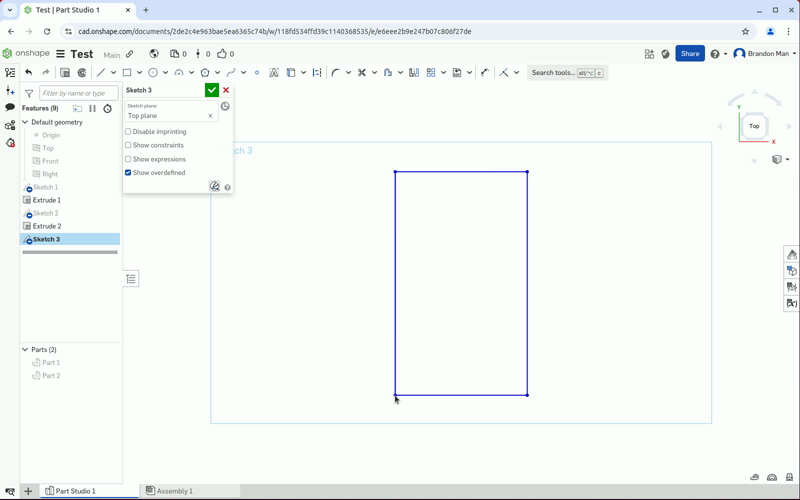
key(l)
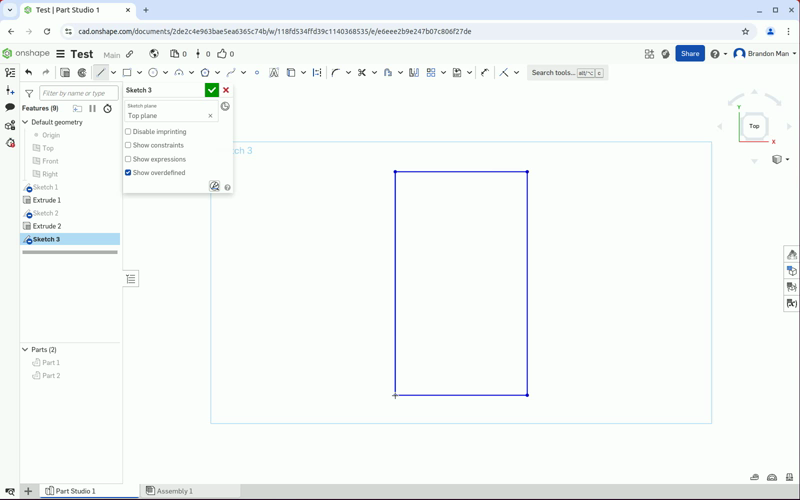
key_down(shift)
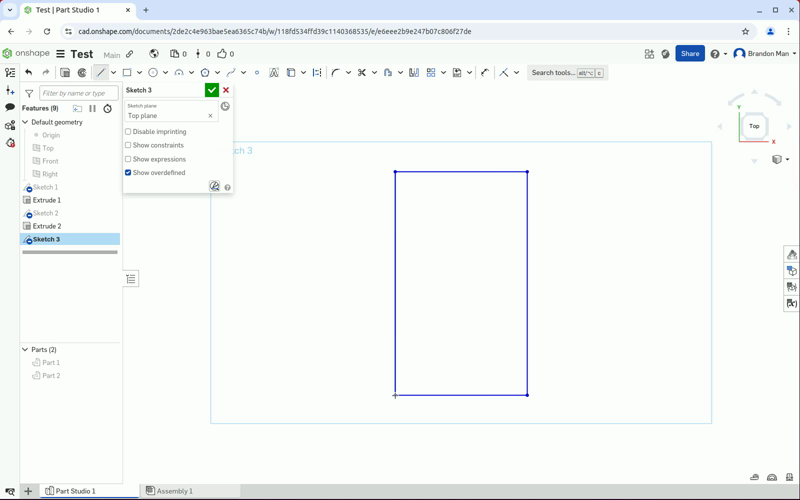
mouse_move(399, 393)
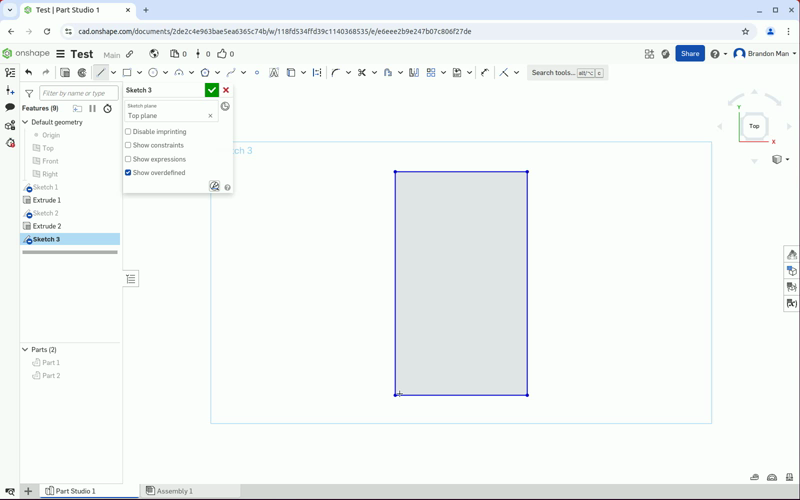
click(399, 393)
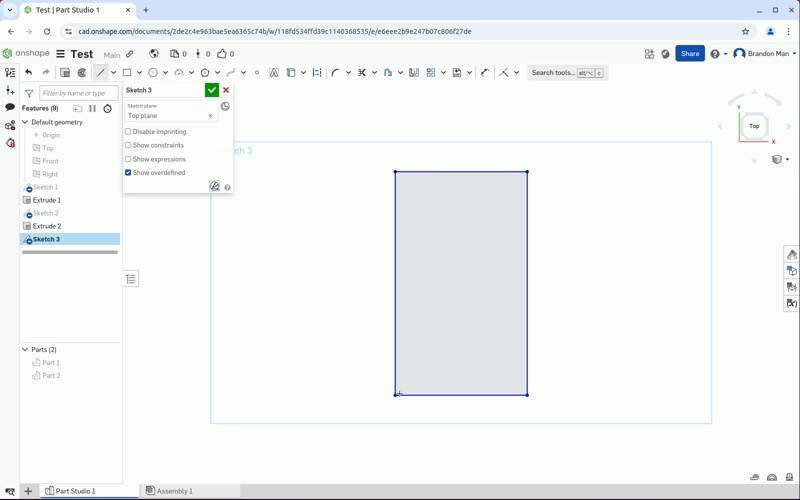
key_up(shift)
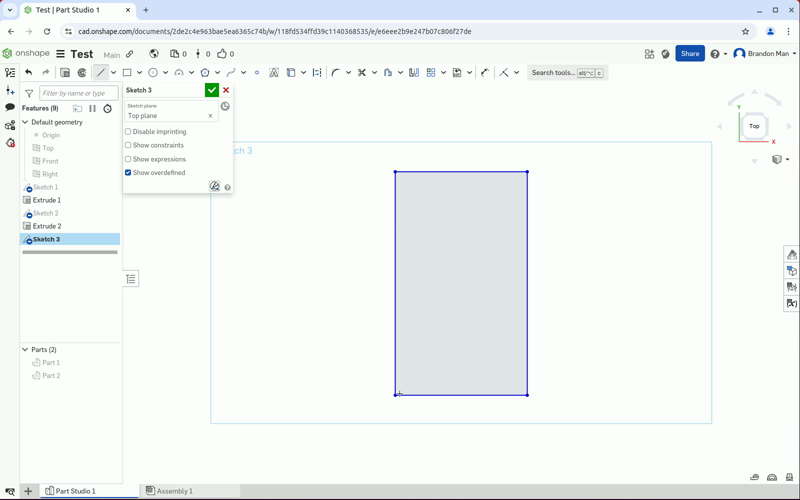
key_down(shift)
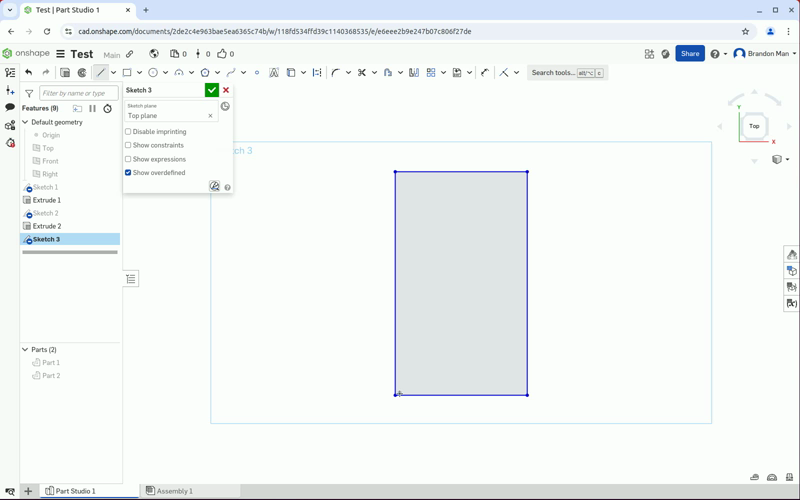
mouse_move(522, 393)
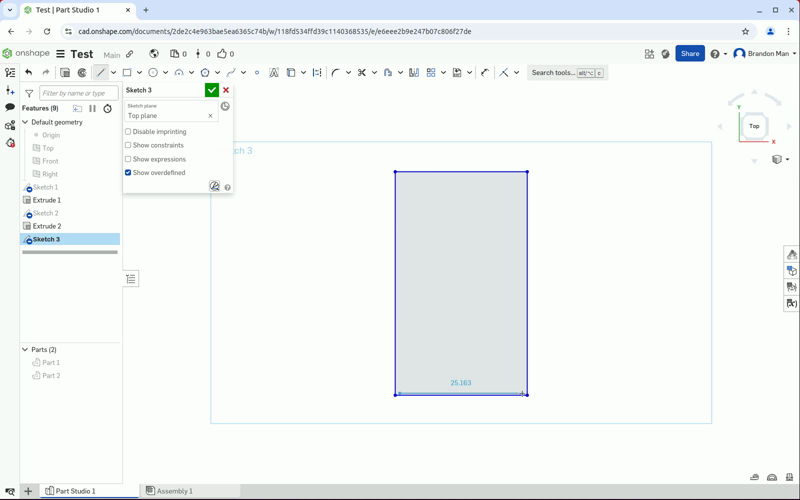
click(522, 393)
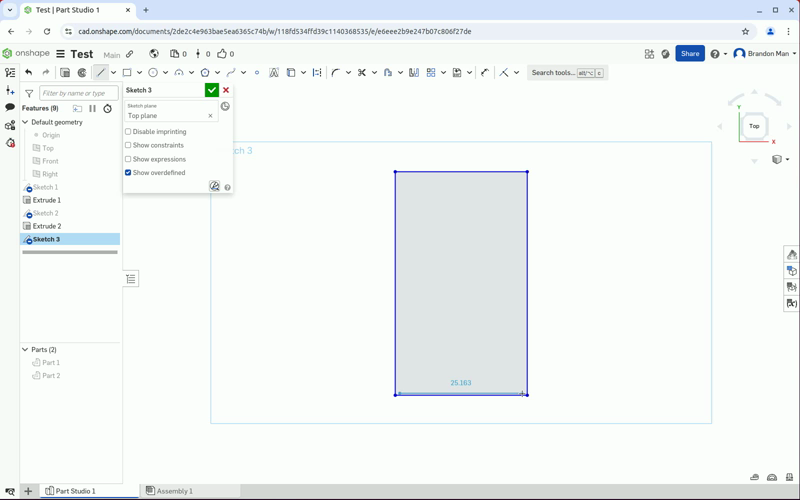
key_up(shift)
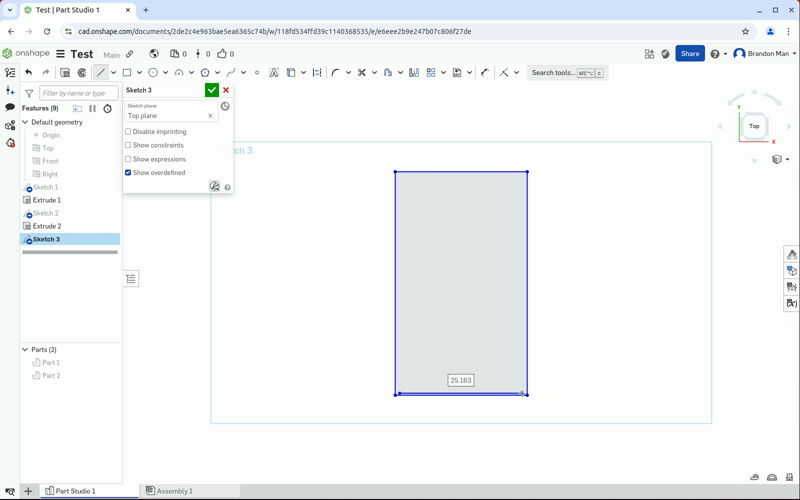
key_down(shift)
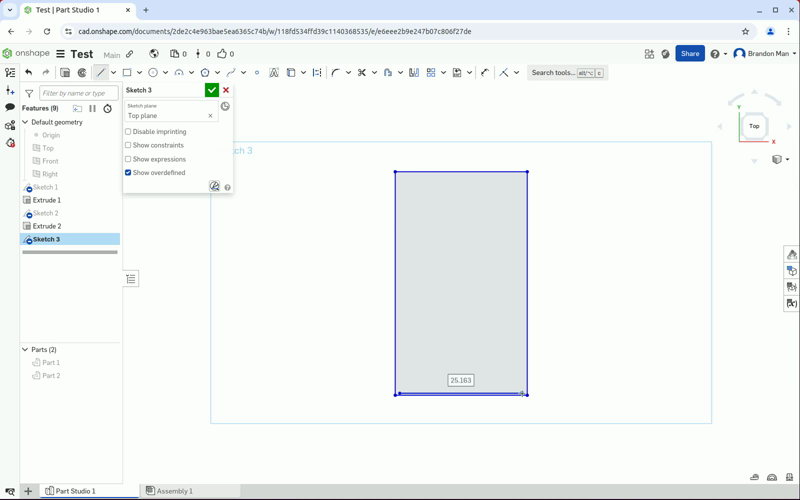
mouse_move(522, 174)
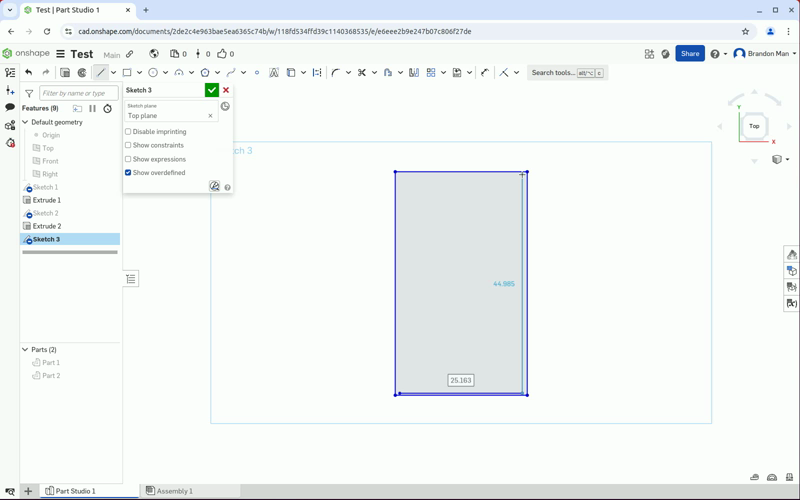
click(522, 174)
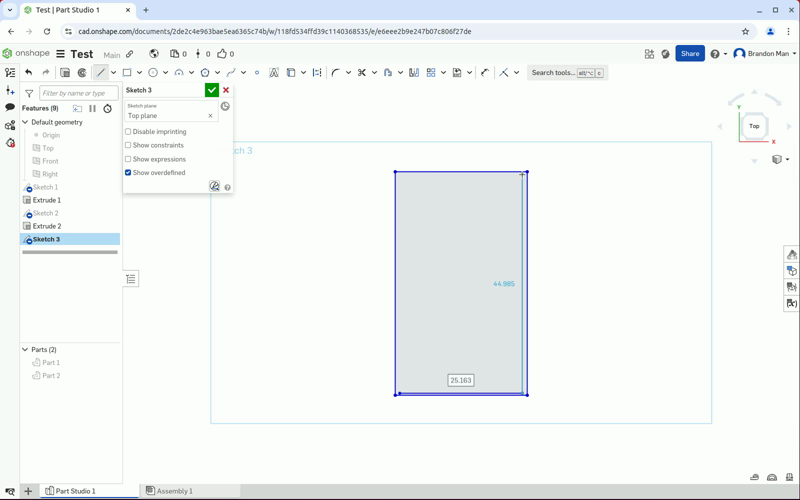
key_up(shift)
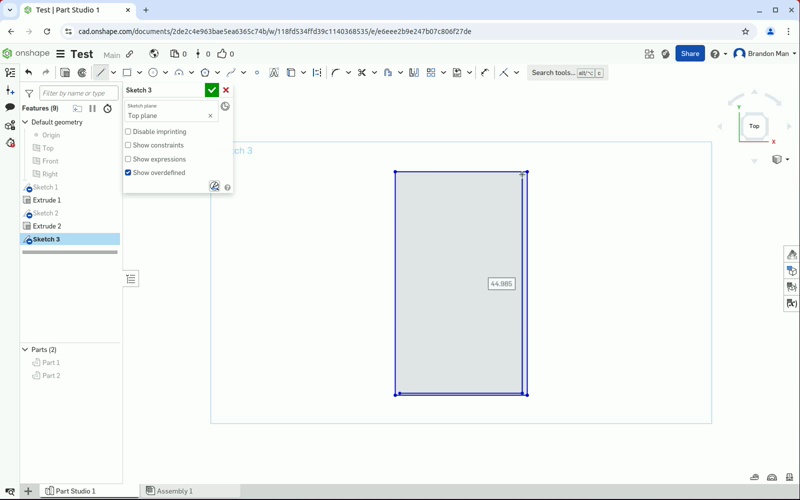
key_down(shift)
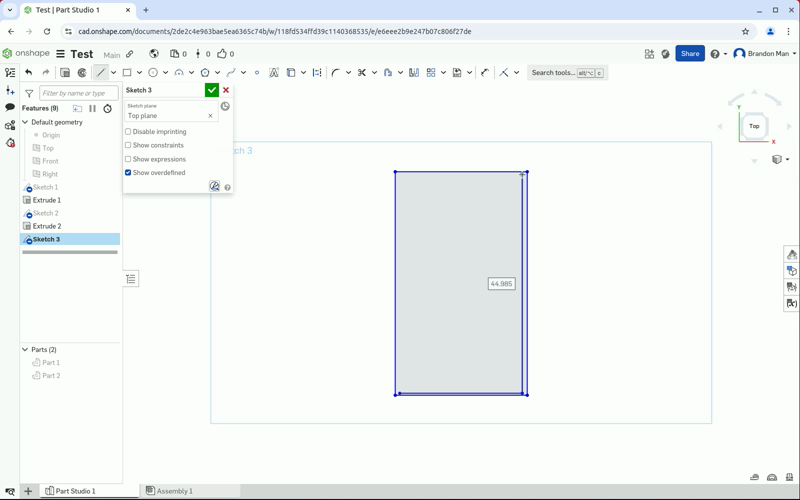
mouse_move(399, 174)
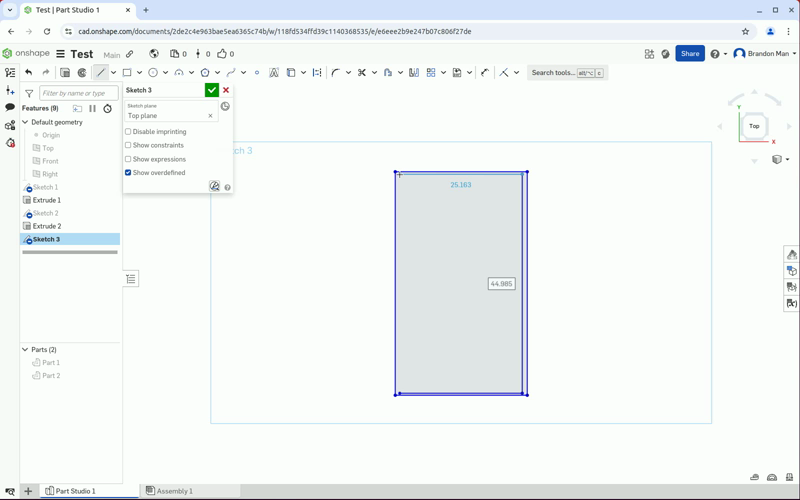
click(399, 174)
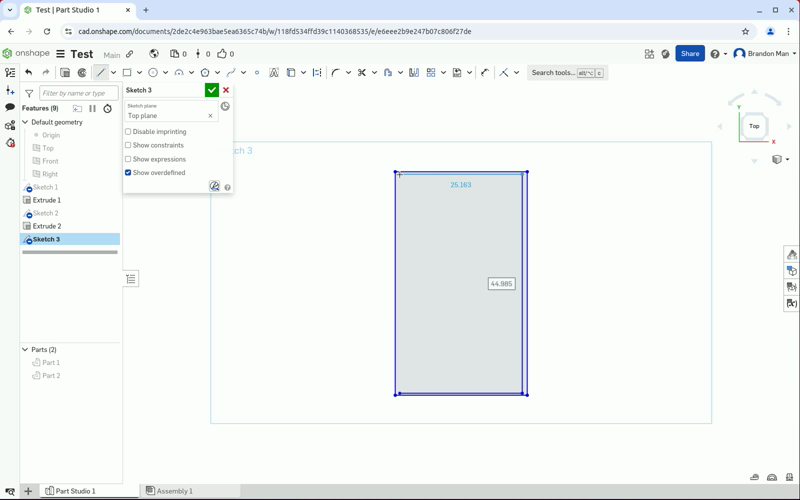
key_up(shift)
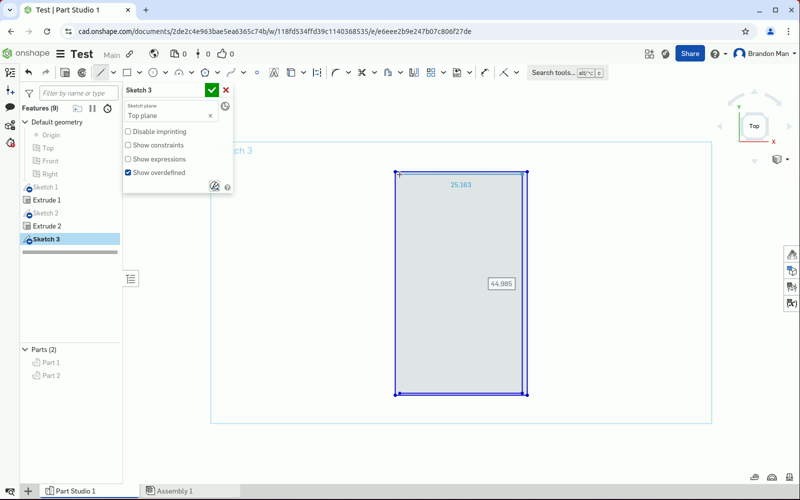
key_down(shift)
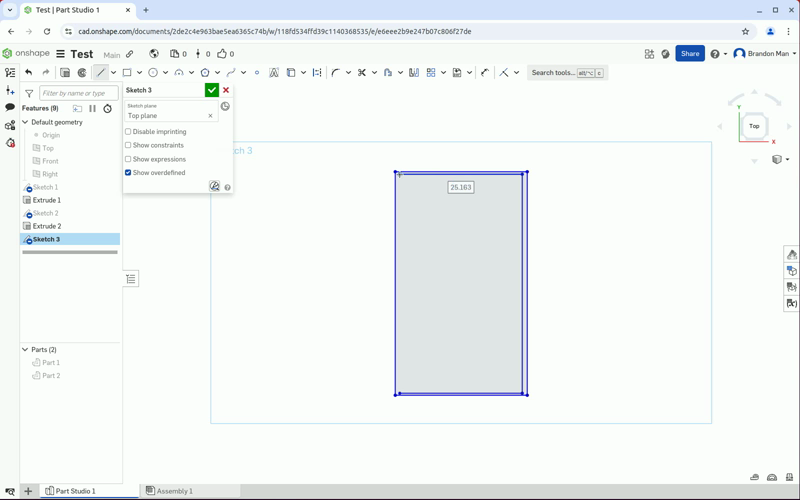
mouse_move(399, 393)
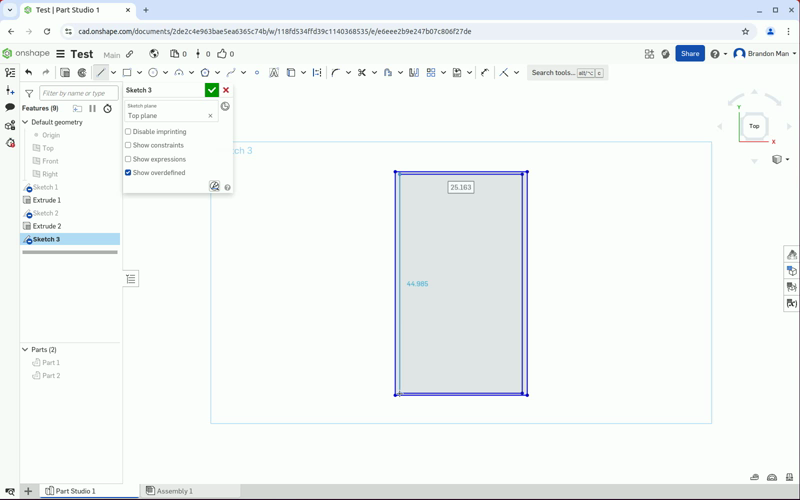
key_up(shift)
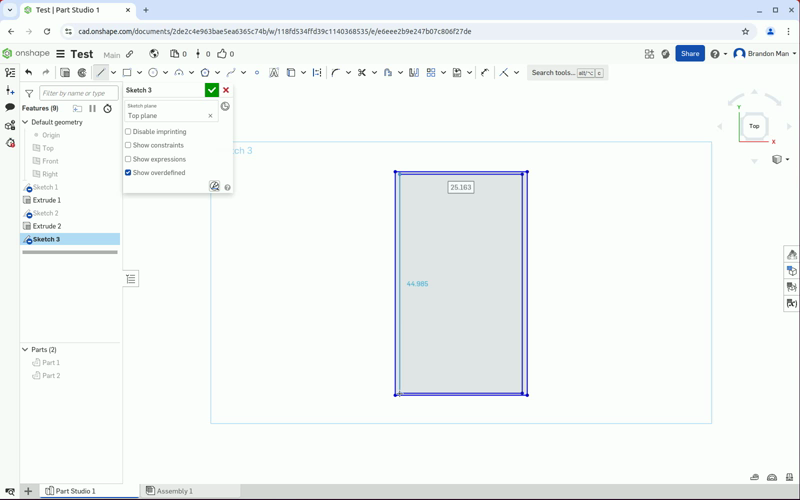
click(399, 393)
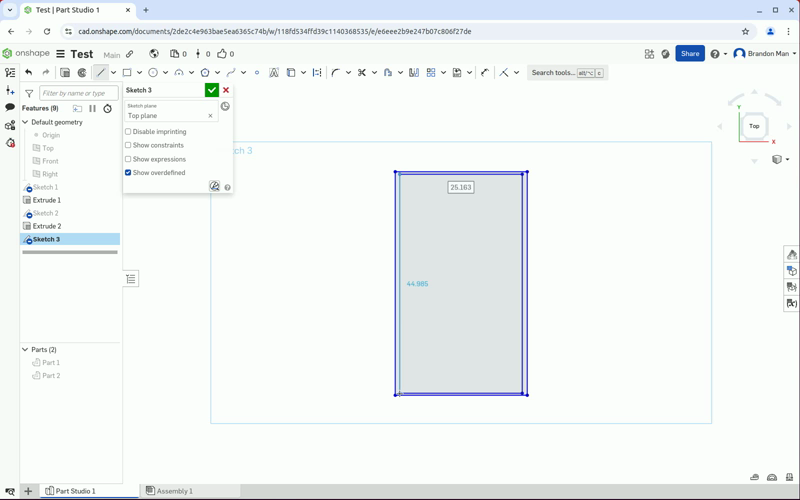
key(esc)
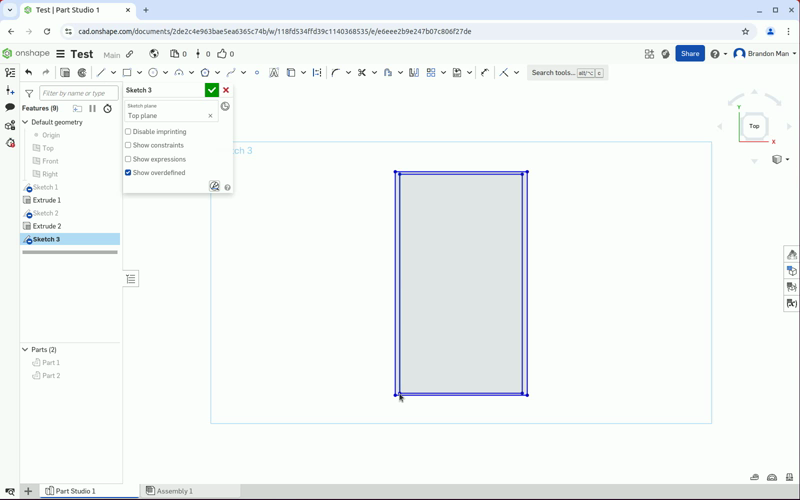
mouse_move(397, 344)
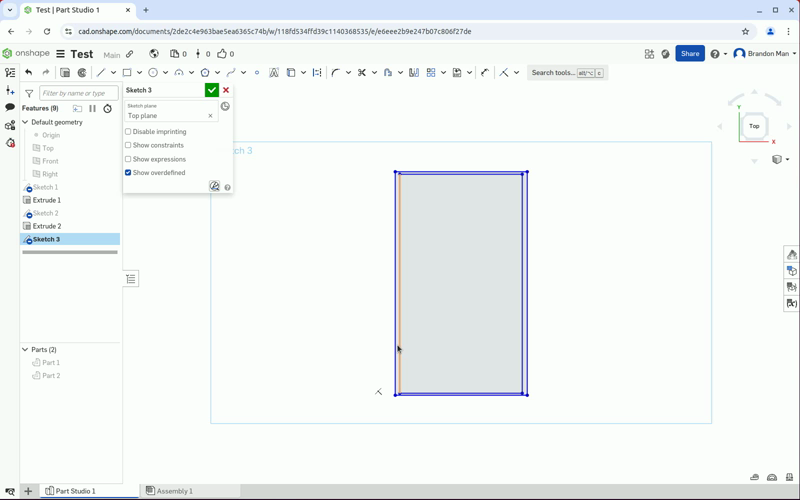
click(397, 344)
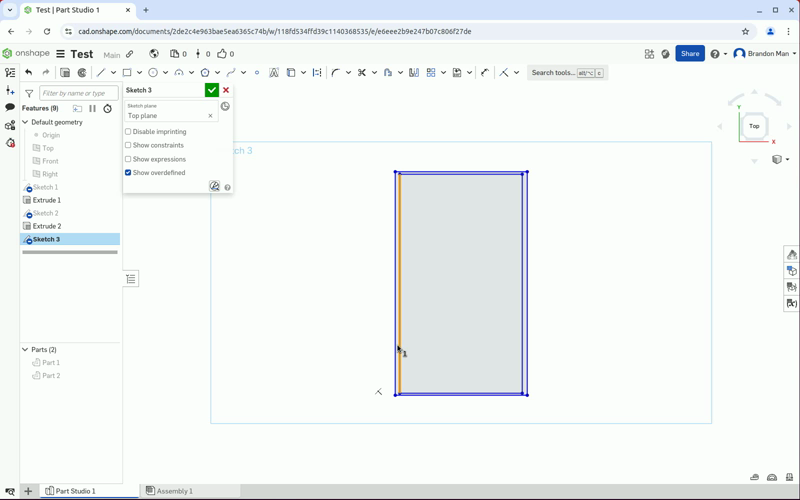
mouse_move(73, 352)
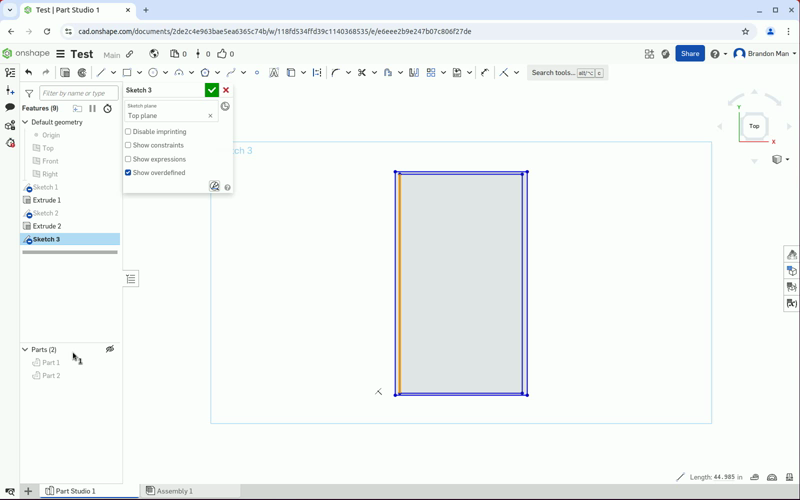
key(shift+y)
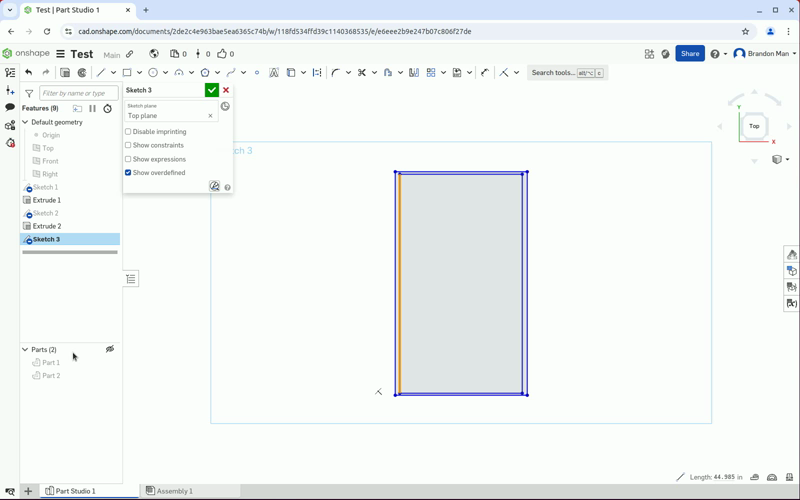
key(shift+e)
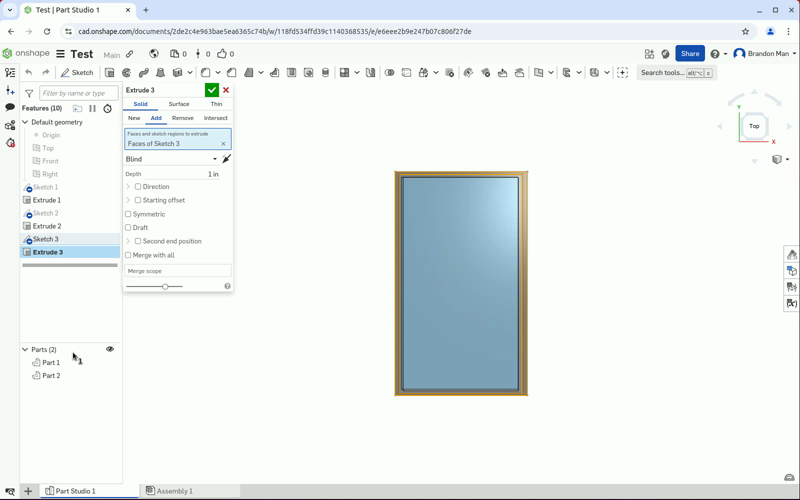
mouse_move(143, 106)
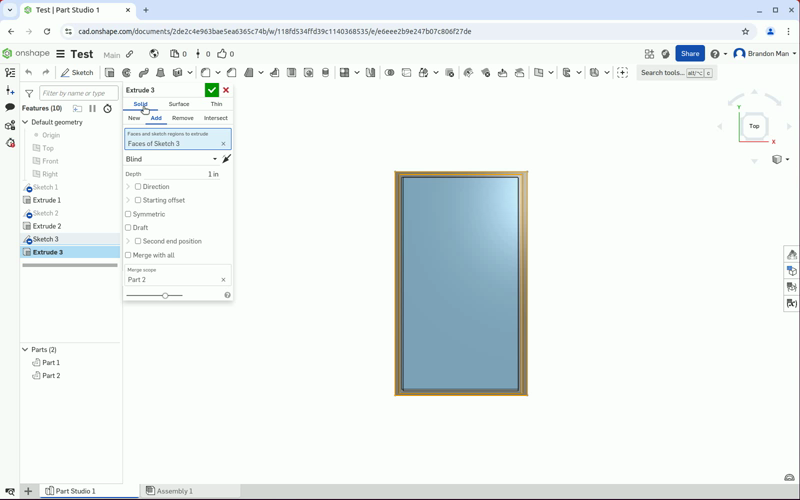
click(143, 106)
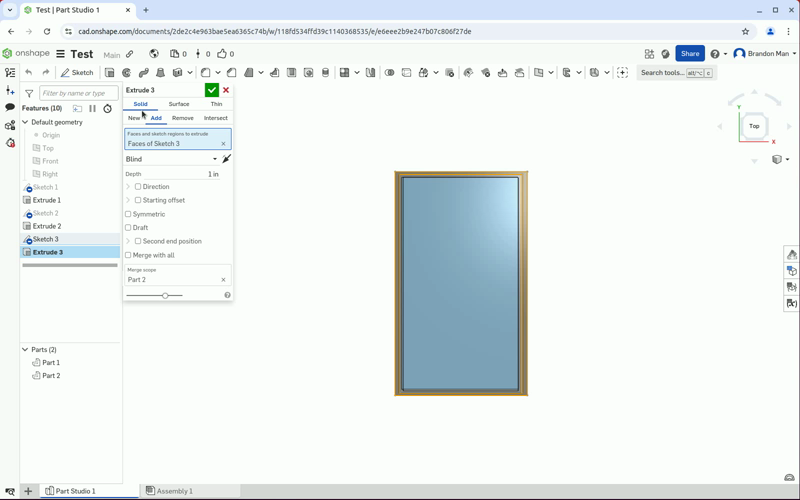
mouse_move(137, 120)
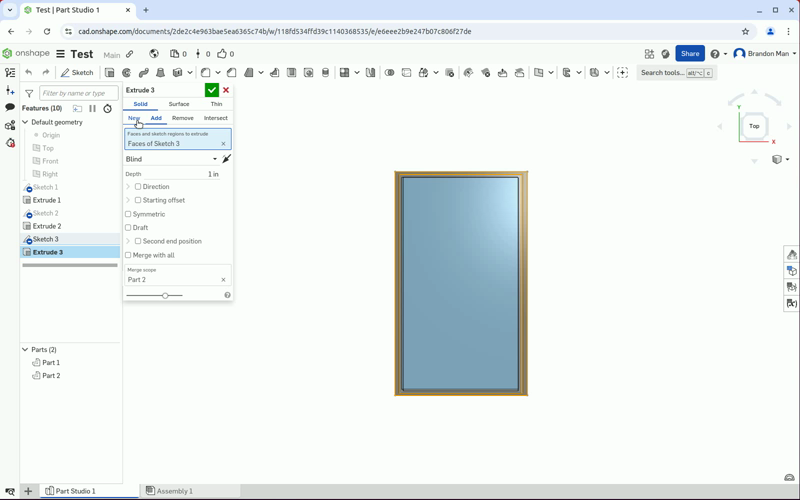
click(137, 120)
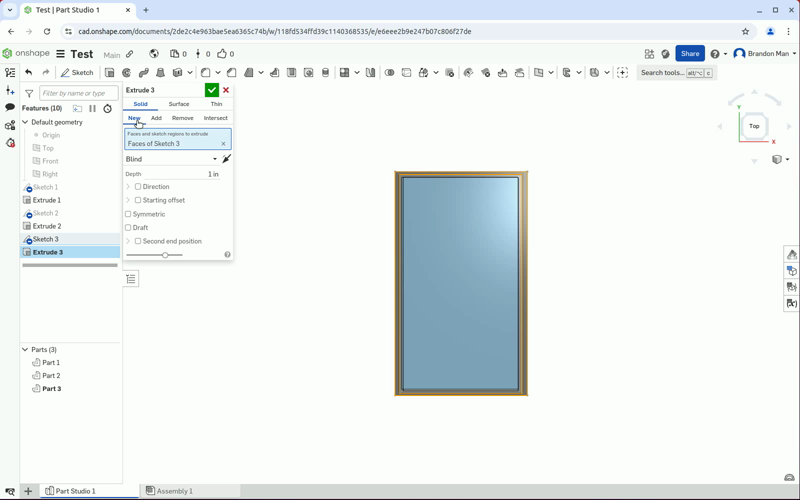
key(tab, 4)
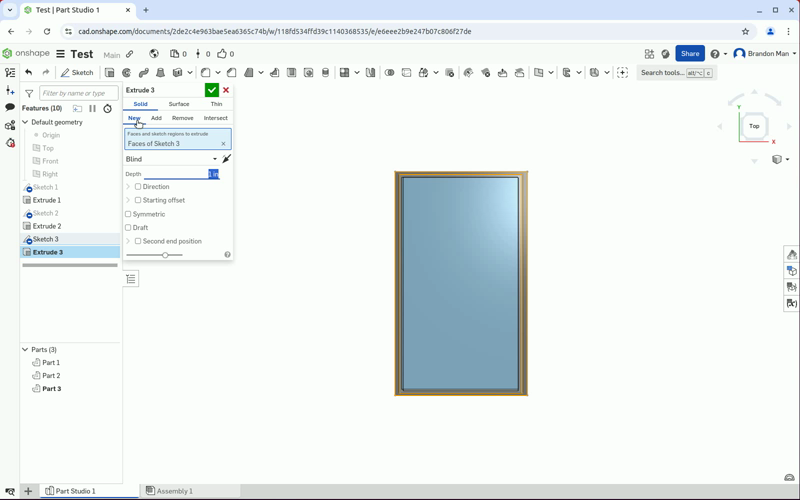
text(0.963)
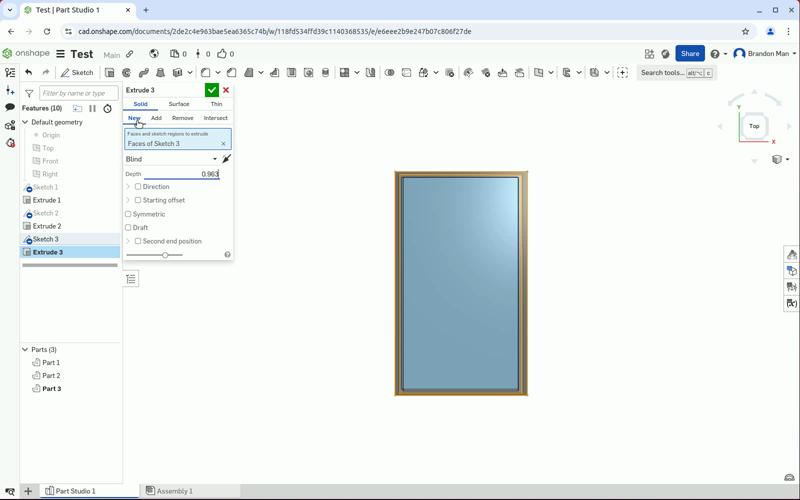
key(enter)
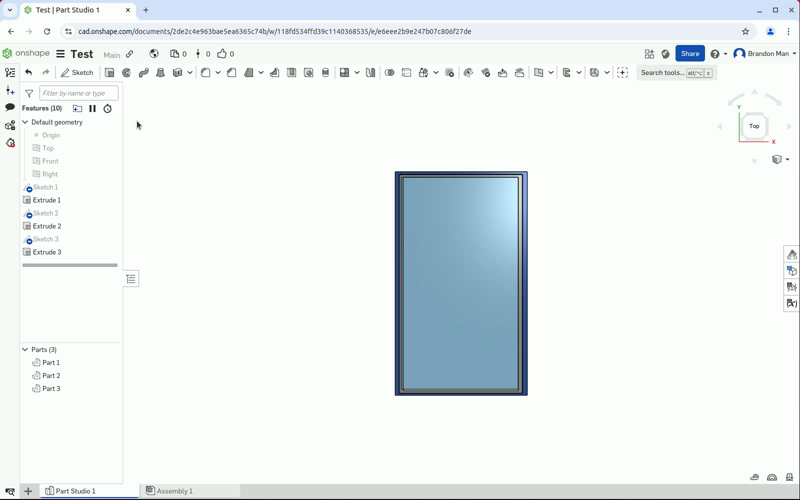
key(shift+h)
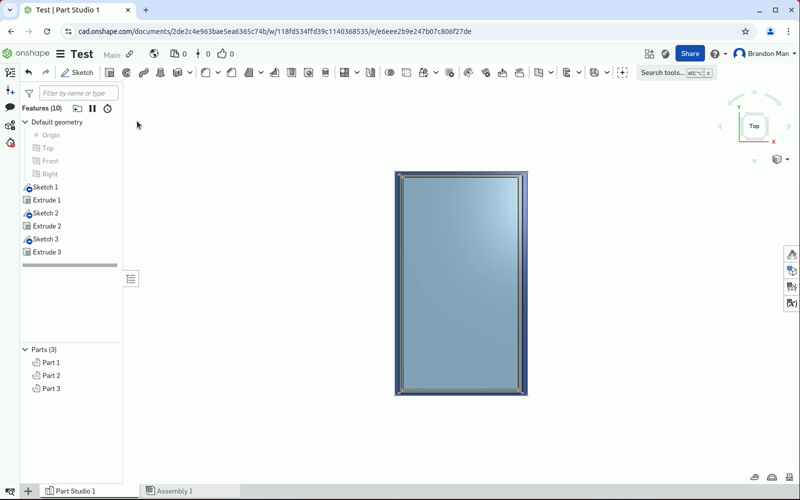
key(shift+h)
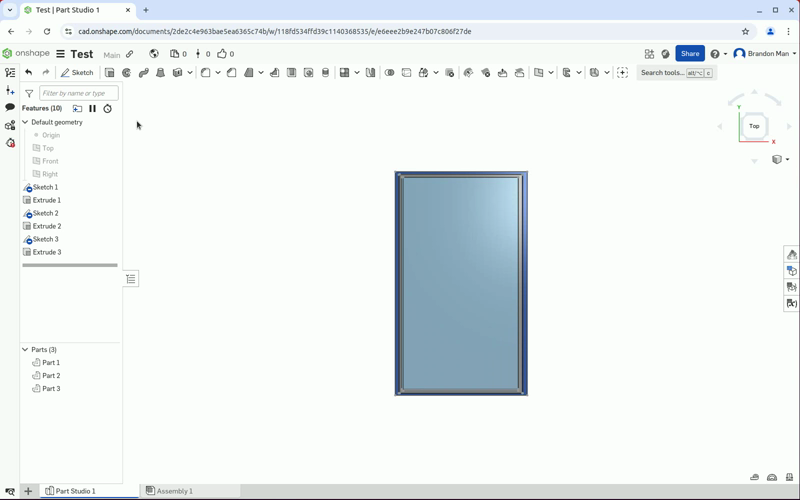
key(shift+7)
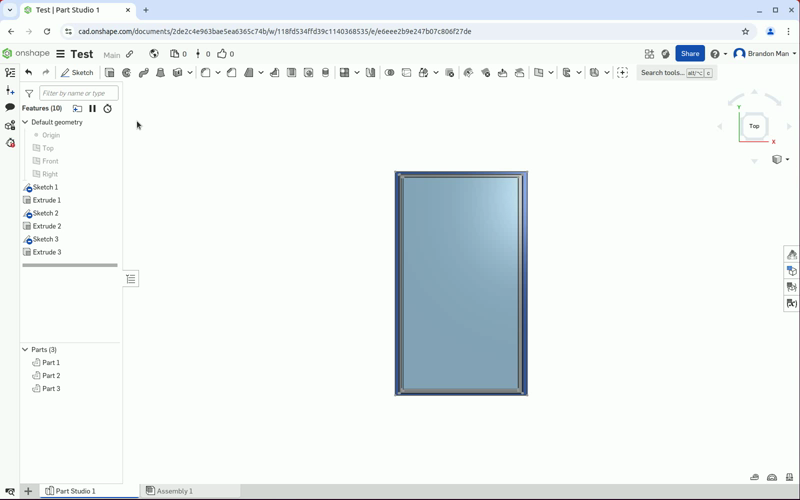
key(up, 3)
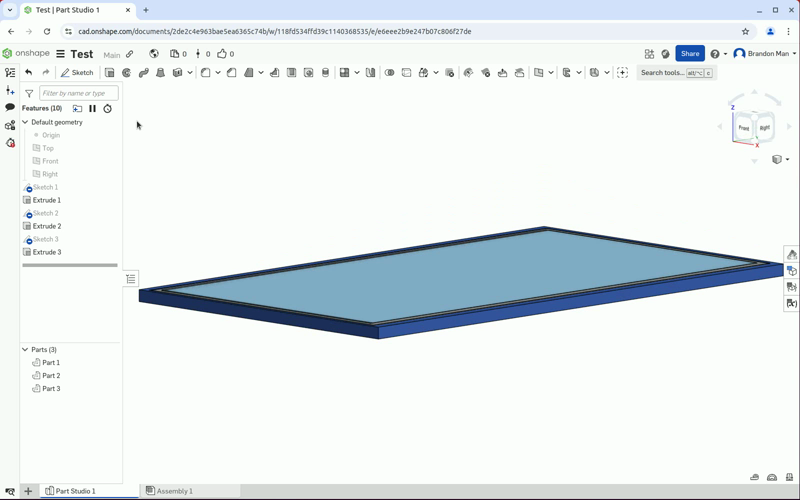
key(left, 3)
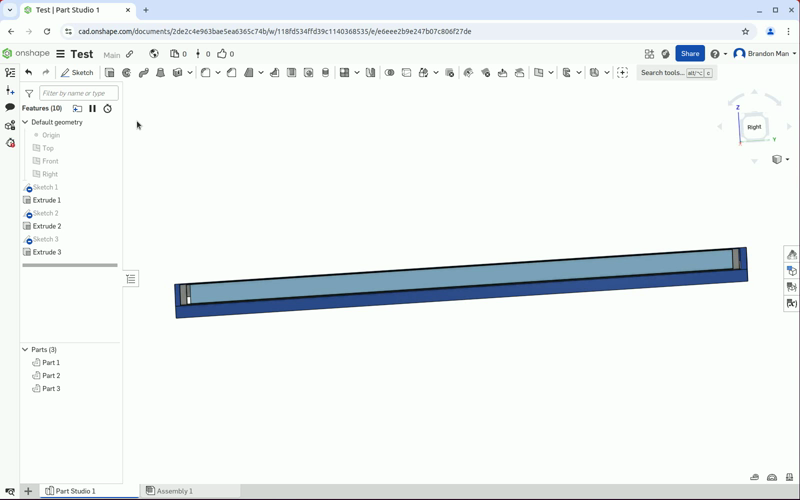
key(right, 3)
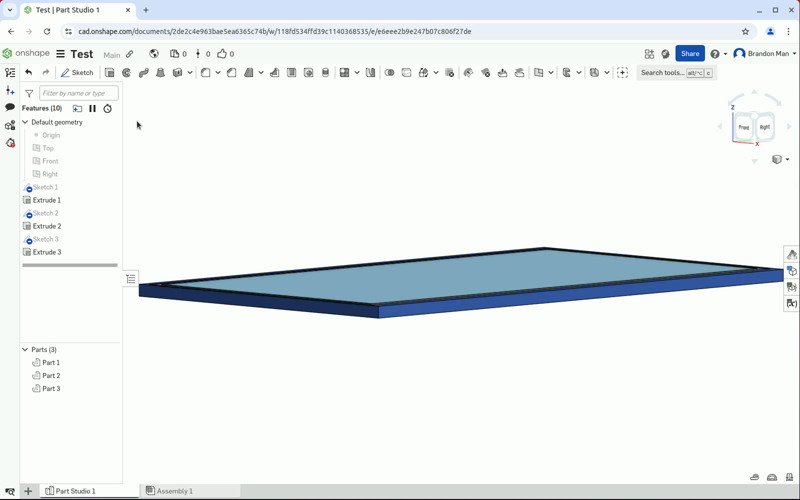
key(down, 3)
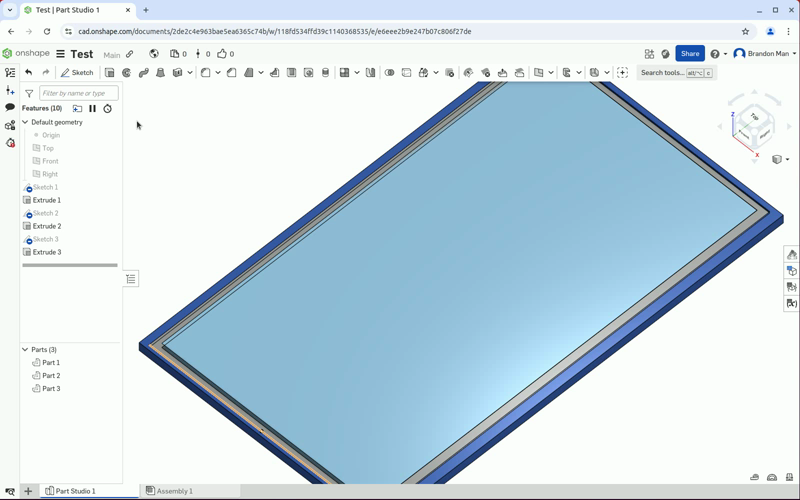
mouse_move(73, 189)
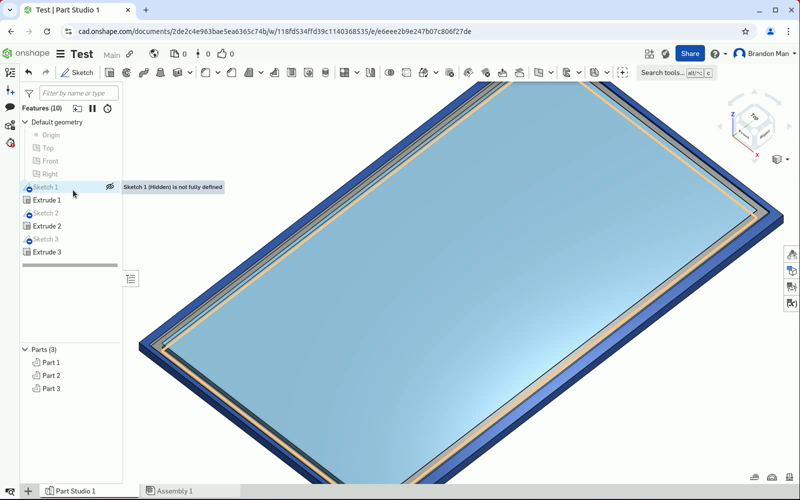
click(73, 189)